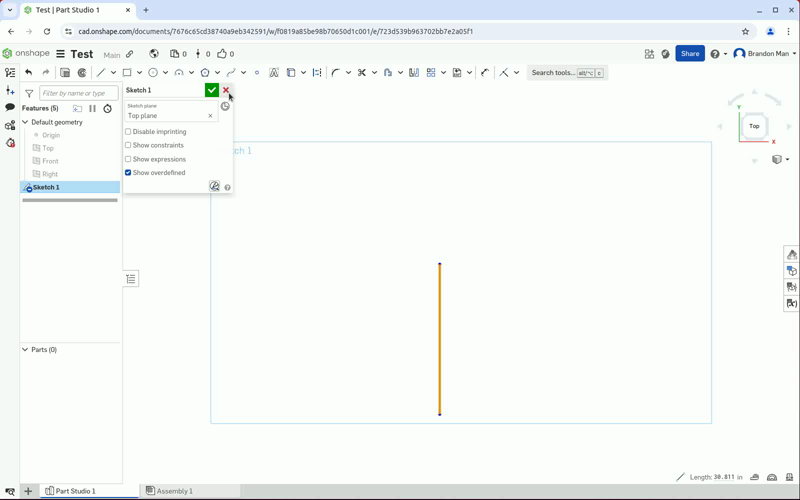
key(shift+h)
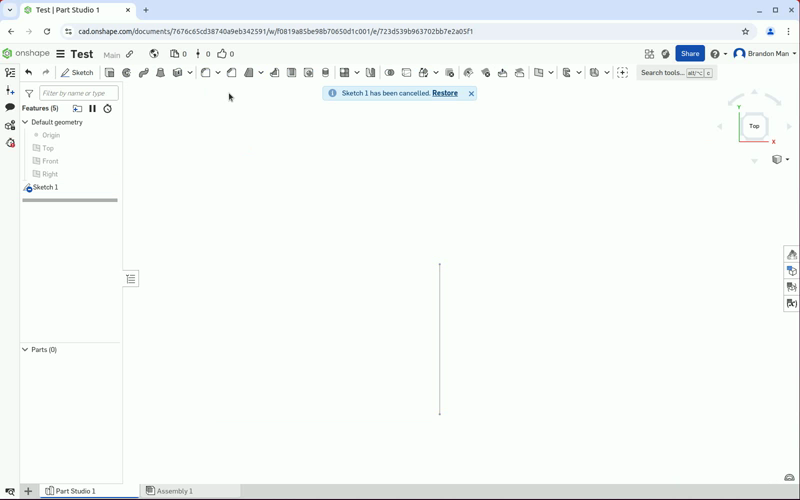
key(shift+s)
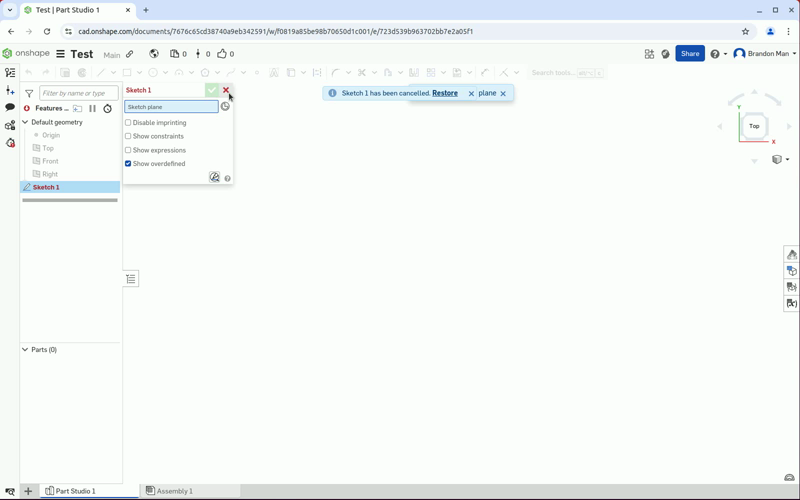
mouse_move(73, 150)
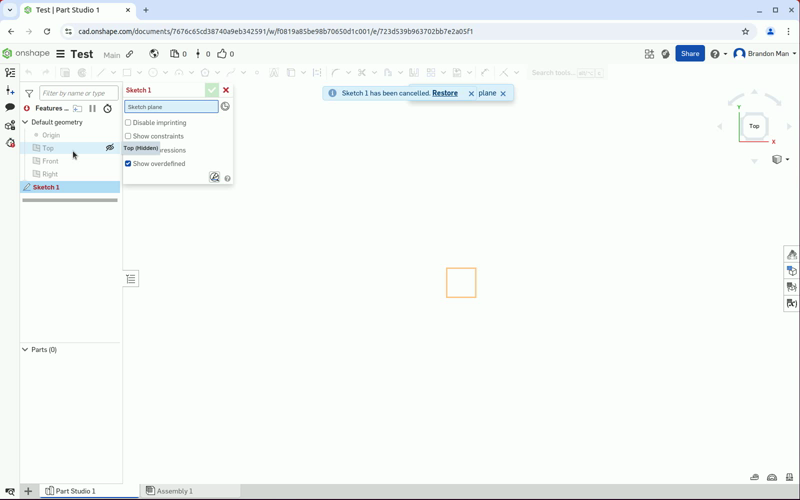
click(73, 150)
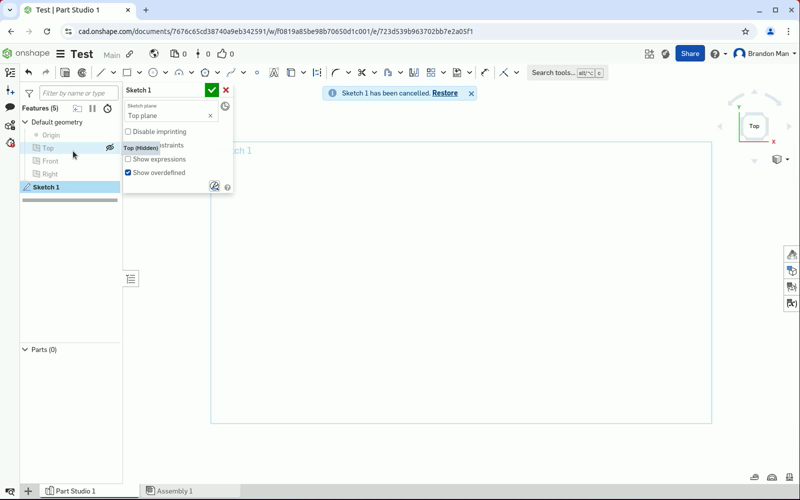
mouse_move(73, 352)
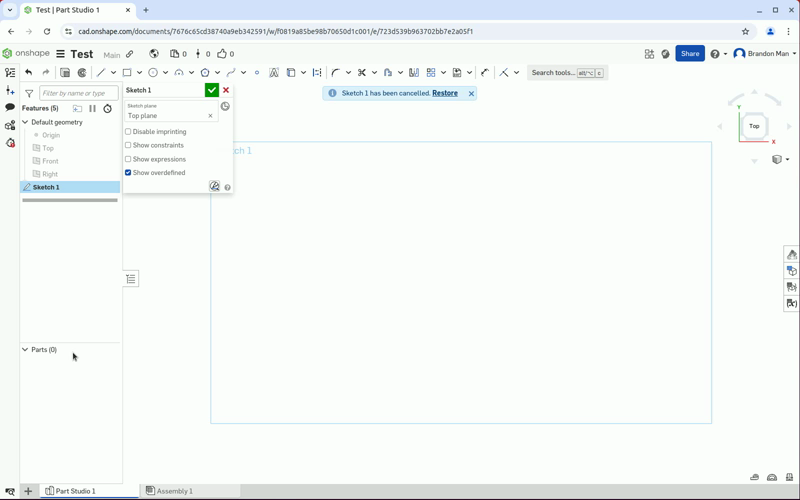
key(y)
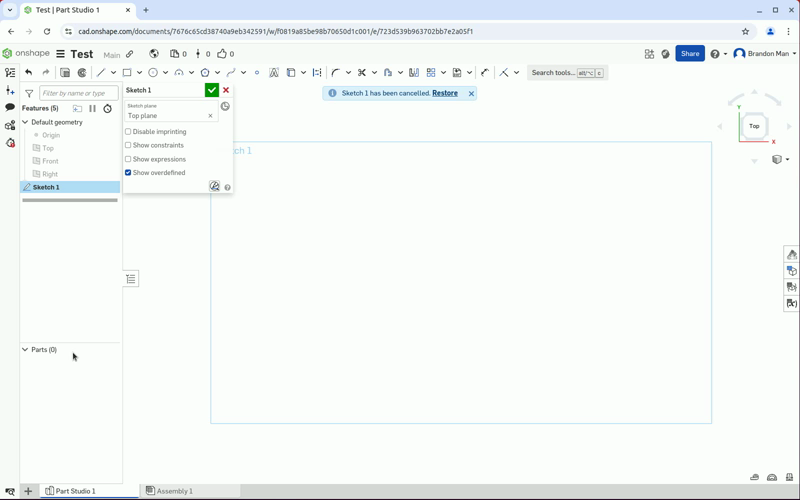
key(l)
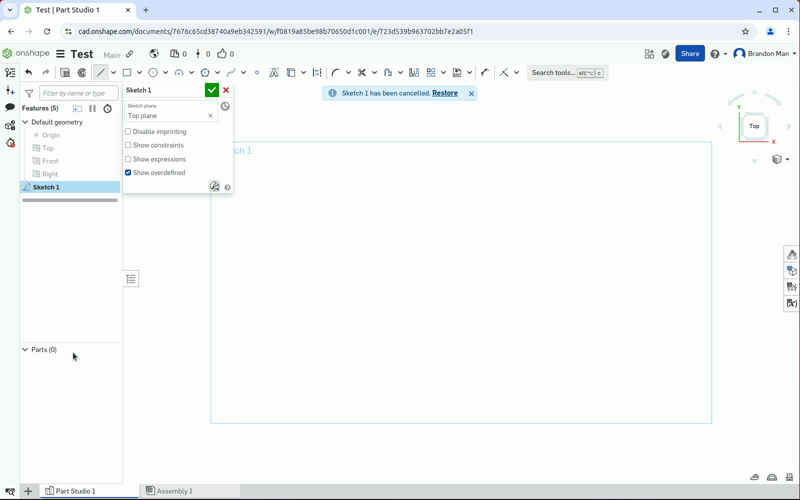
key_down(shift)
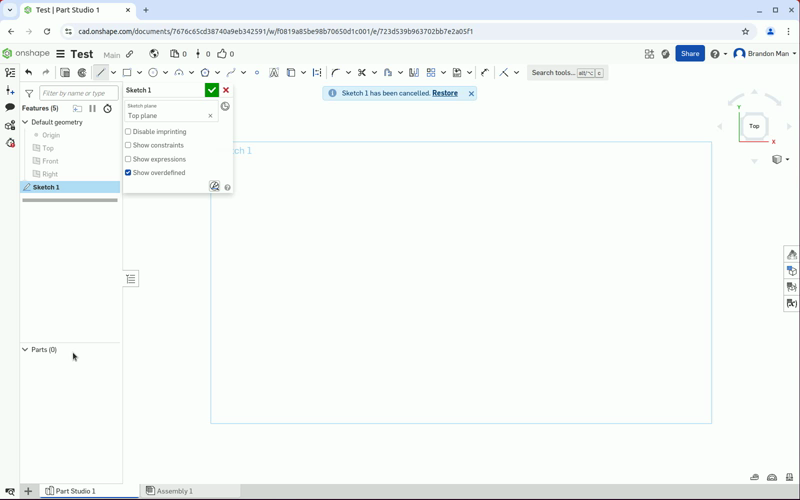
mouse_move(348, 294)
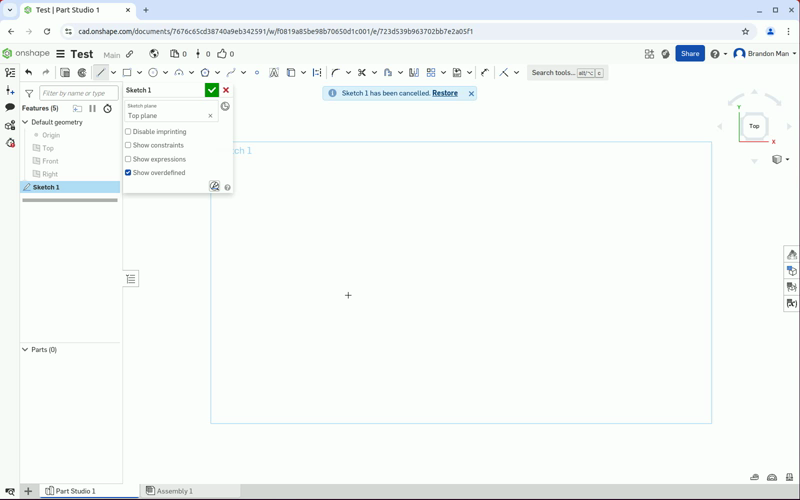
click(348, 294)
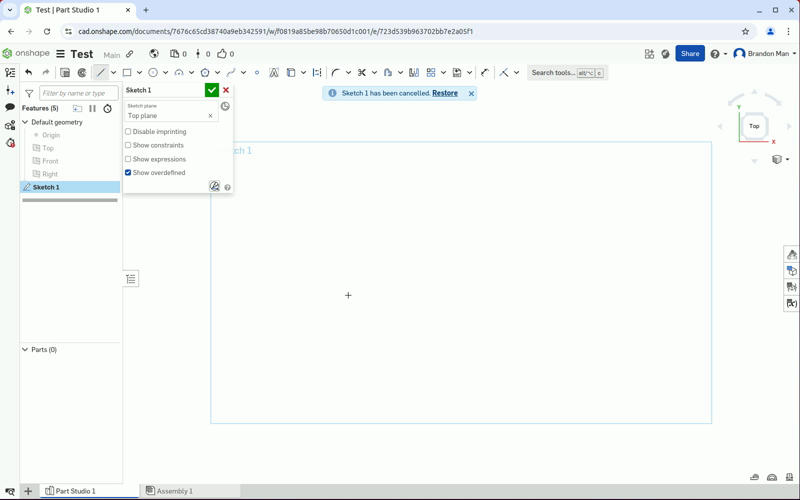
key_up(shift)
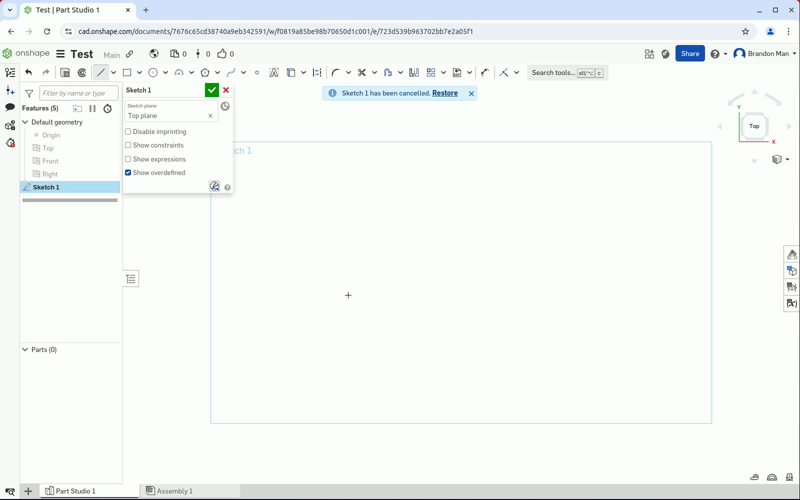
key_down(shift)
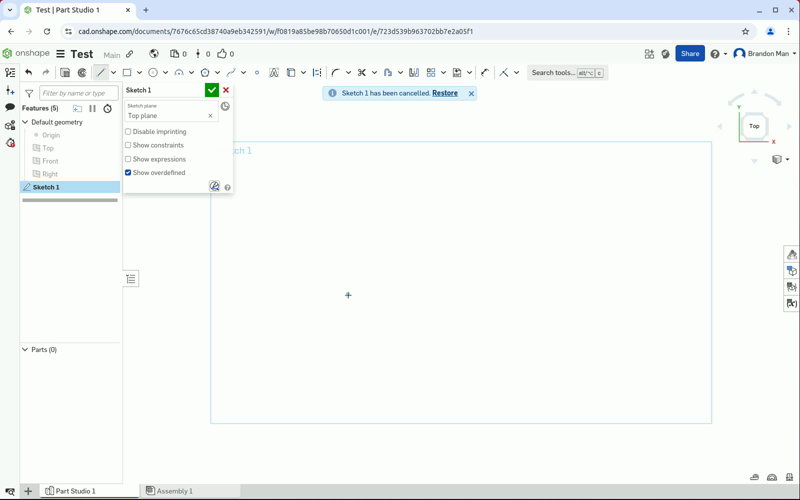
mouse_move(414, 386)
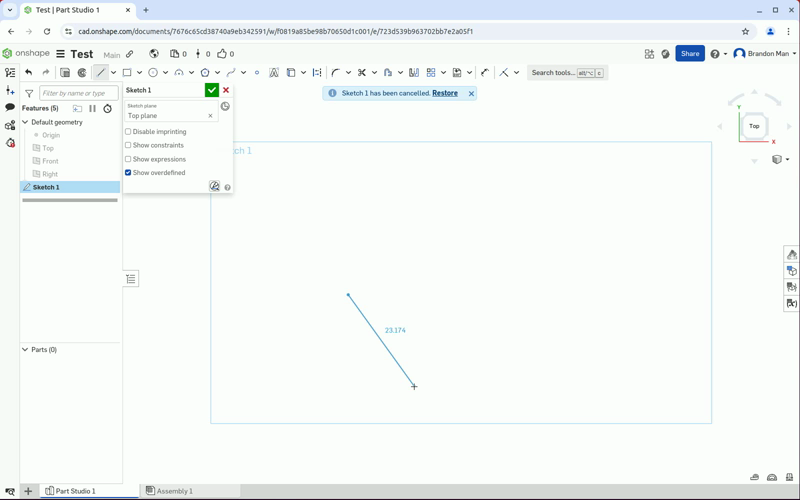
click(414, 386)
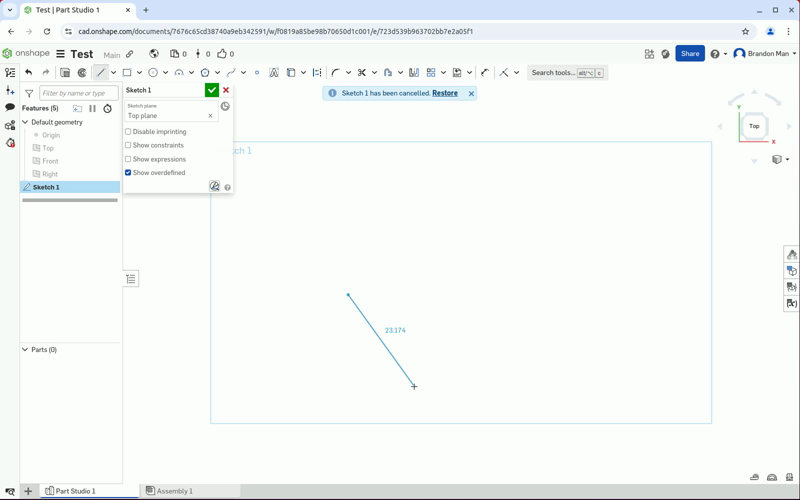
key_up(shift)
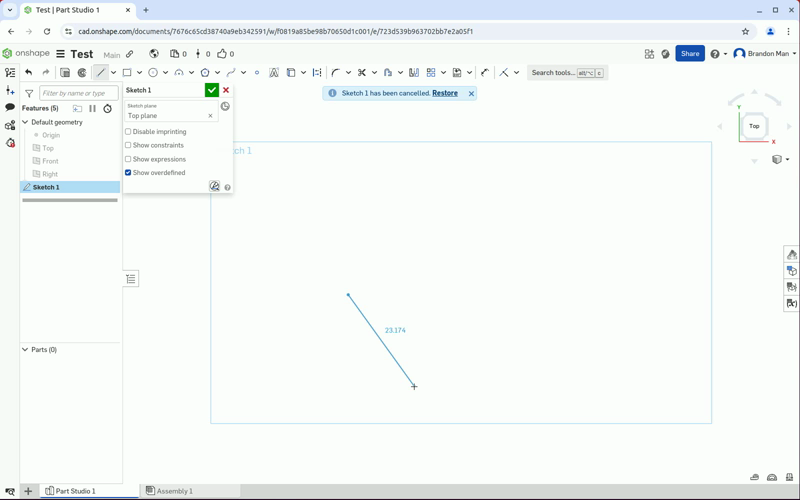
key_down(shift)
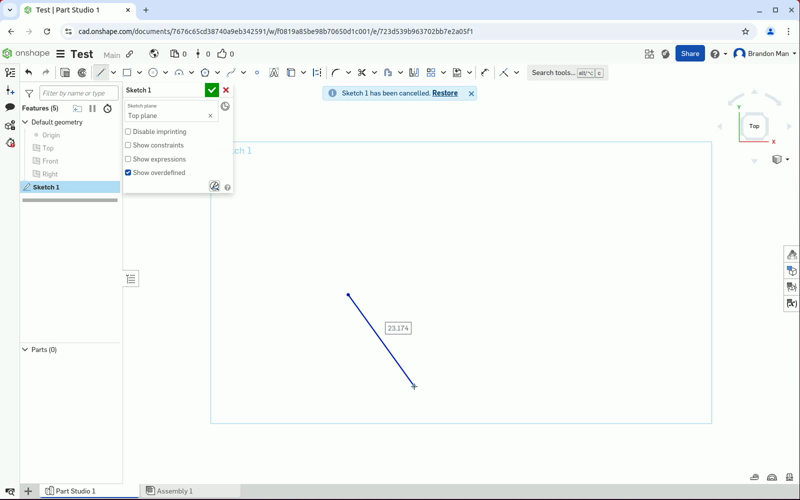
mouse_move(525, 374)
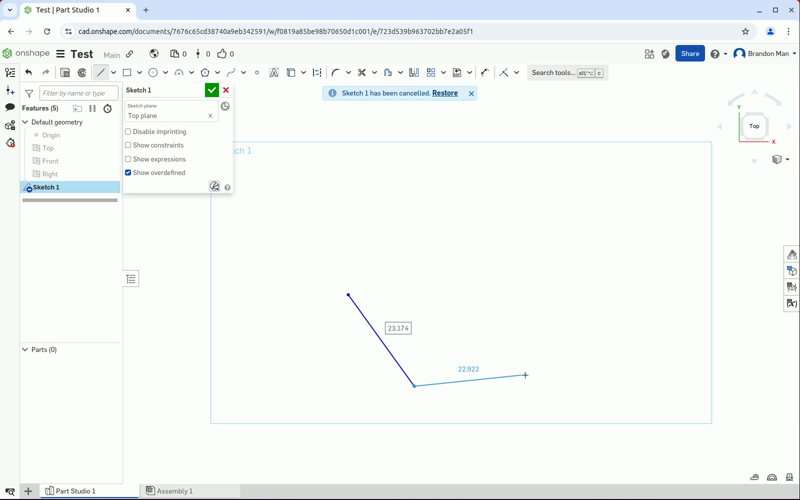
click(525, 374)
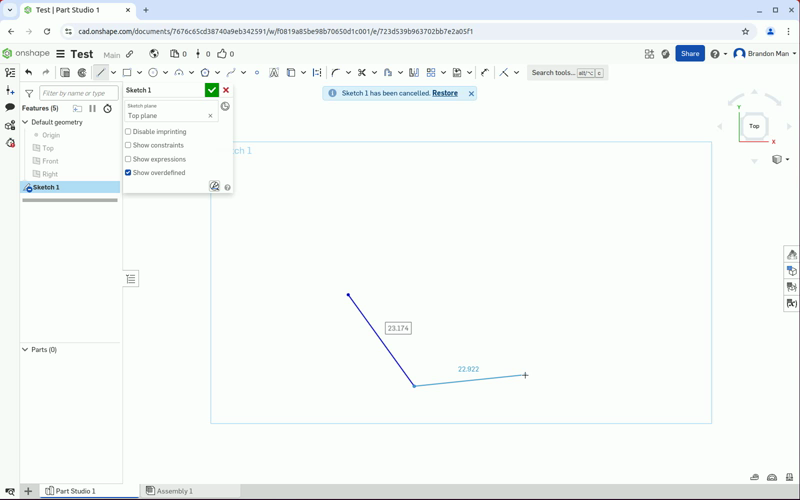
key_up(shift)
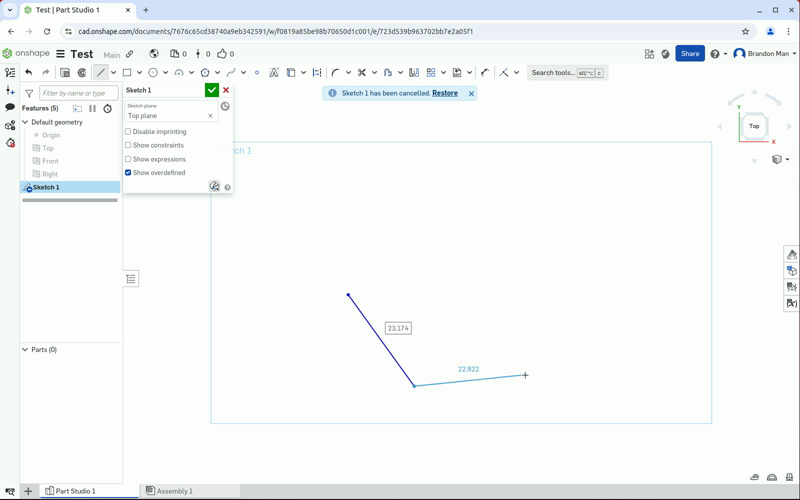
key_down(shift)
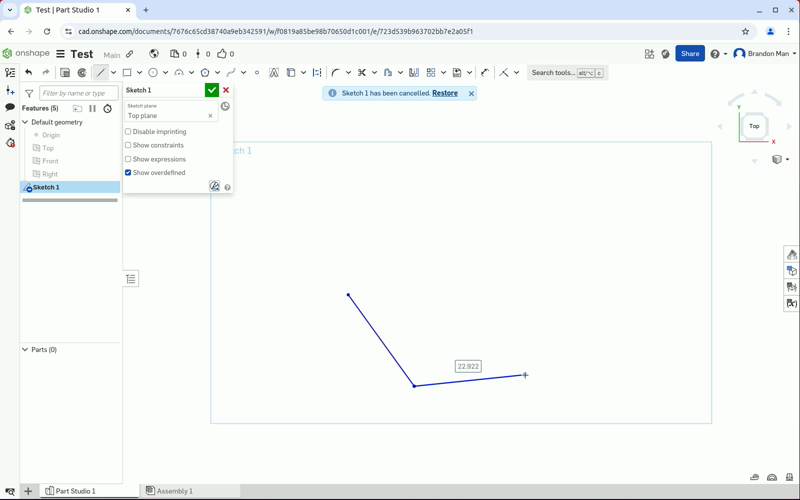
mouse_move(572, 270)
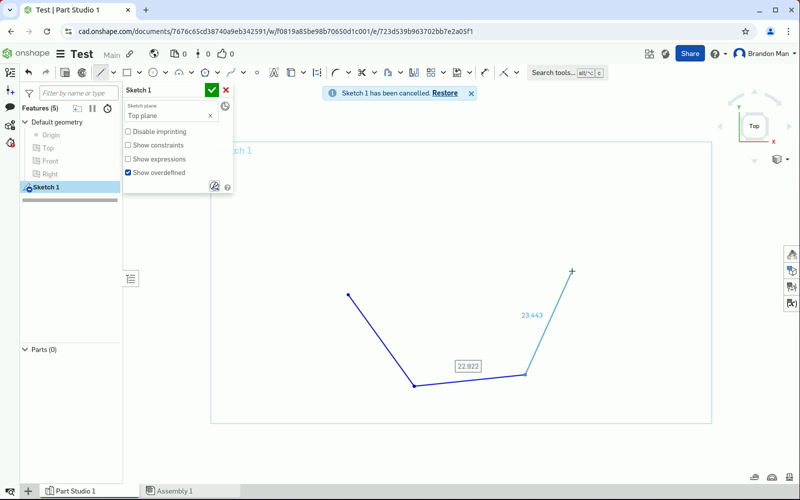
click(572, 270)
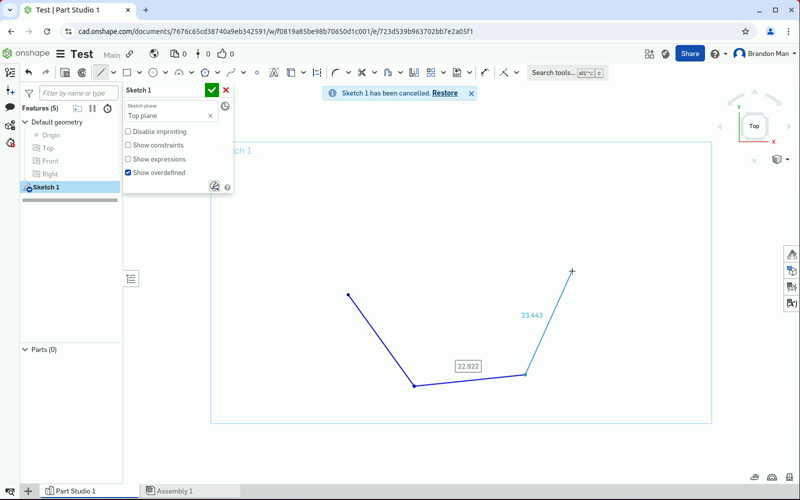
key_up(shift)
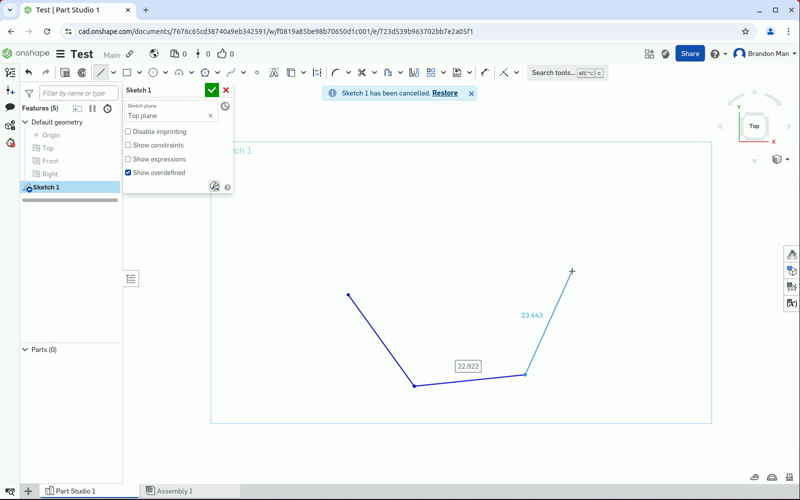
key_down(shift)
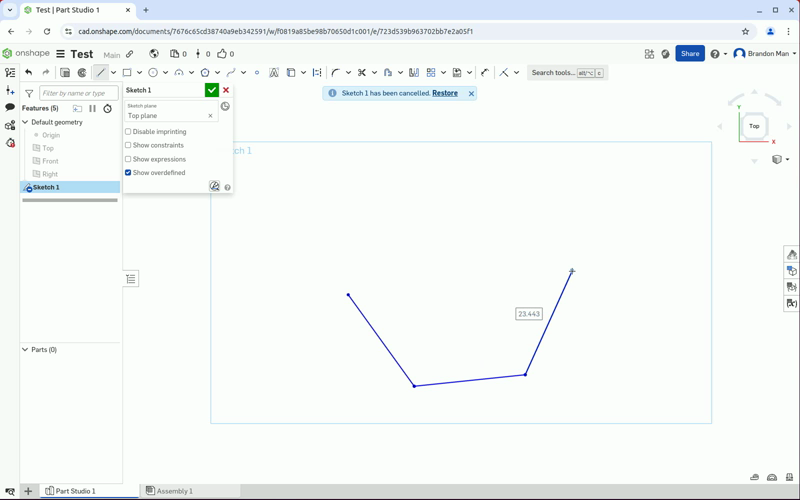
mouse_move(506, 181)
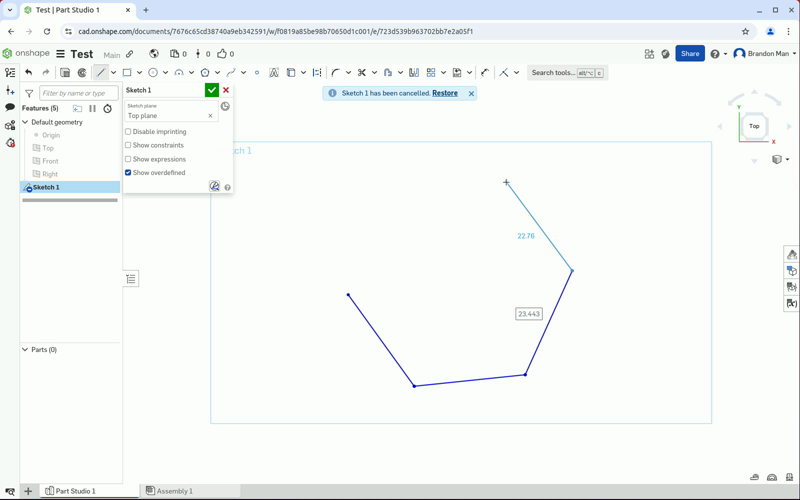
click(506, 181)
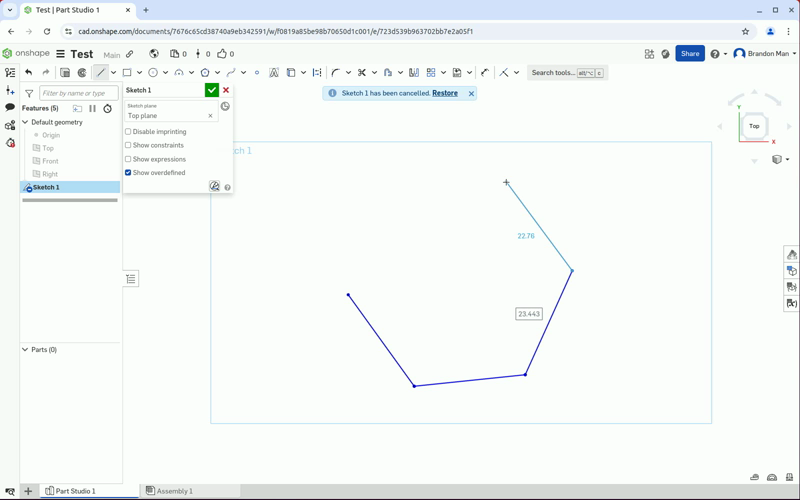
key_up(shift)
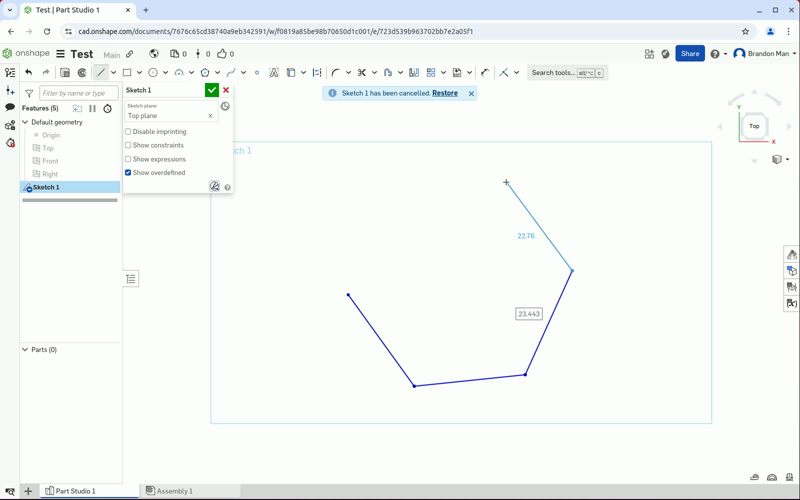
key_down(shift)
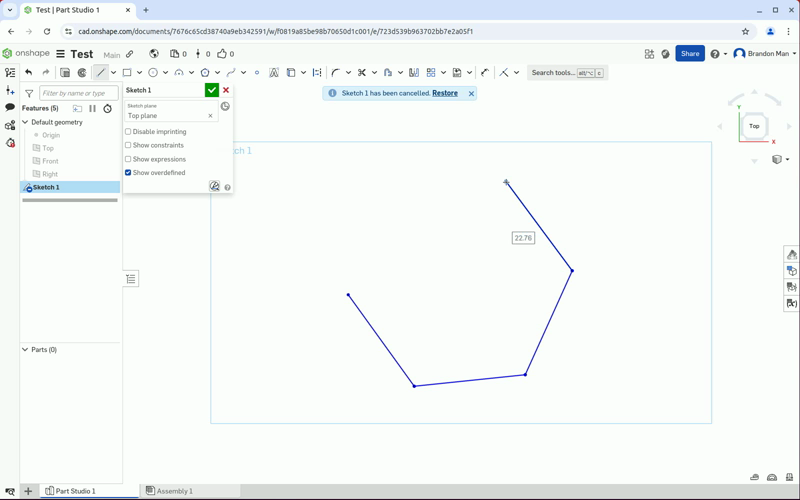
mouse_move(395, 190)
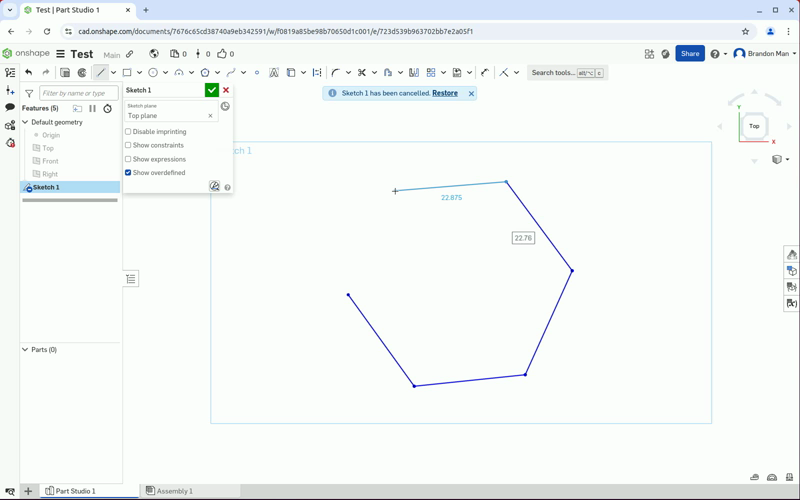
click(395, 190)
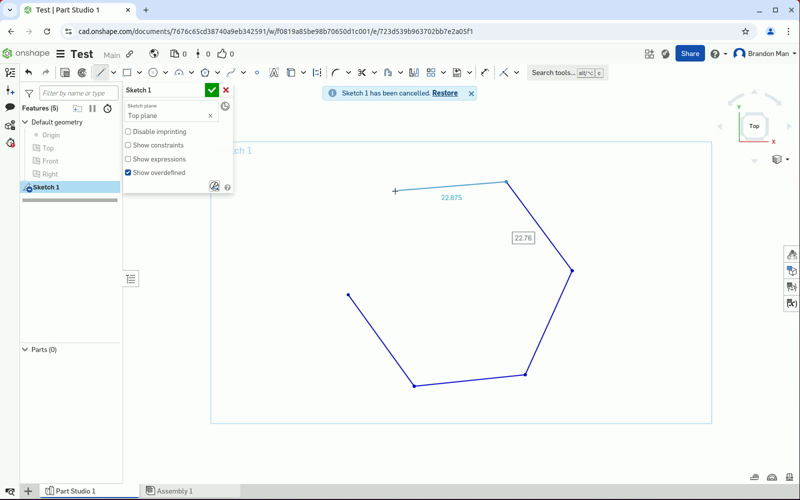
key_up(shift)
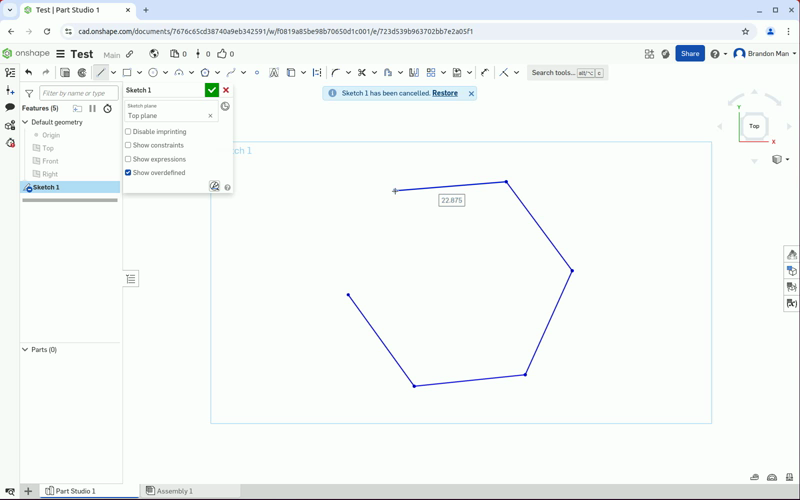
key_down(shift)
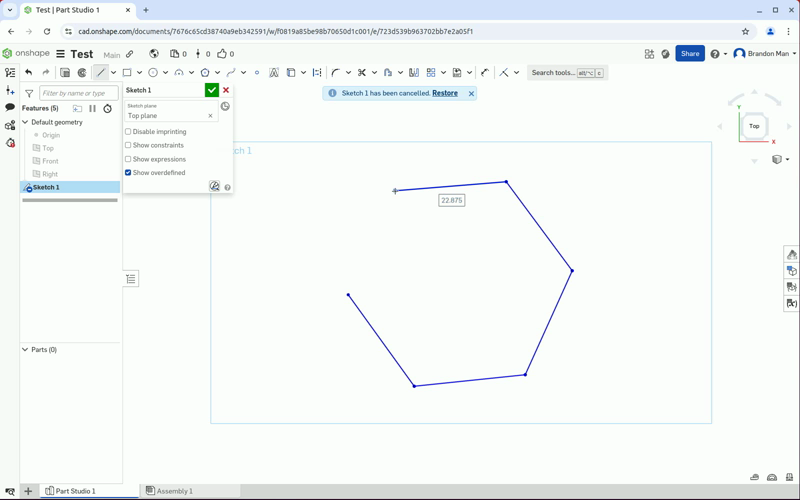
mouse_move(348, 294)
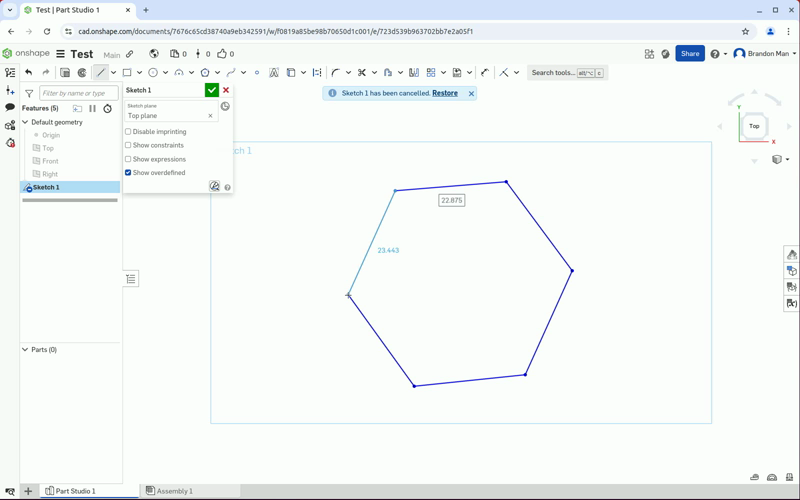
key_up(shift)
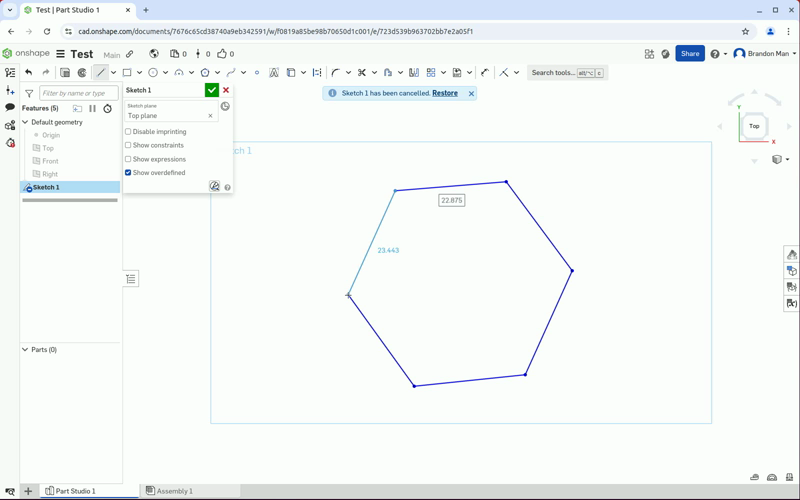
click(348, 294)
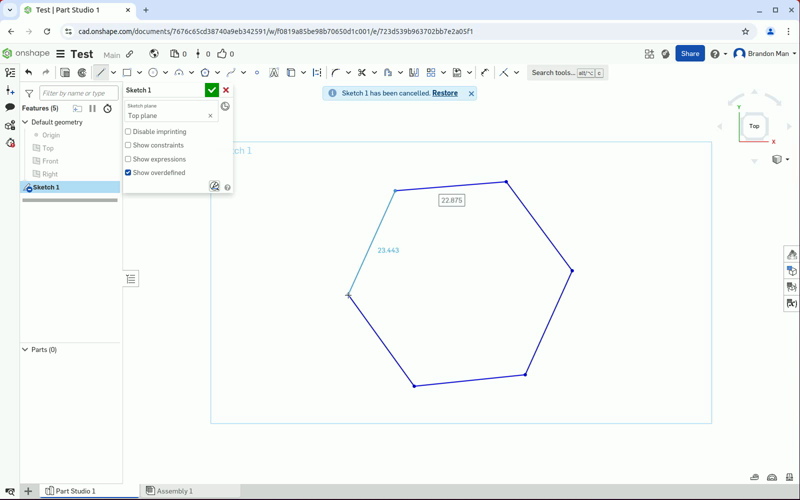
key(esc)
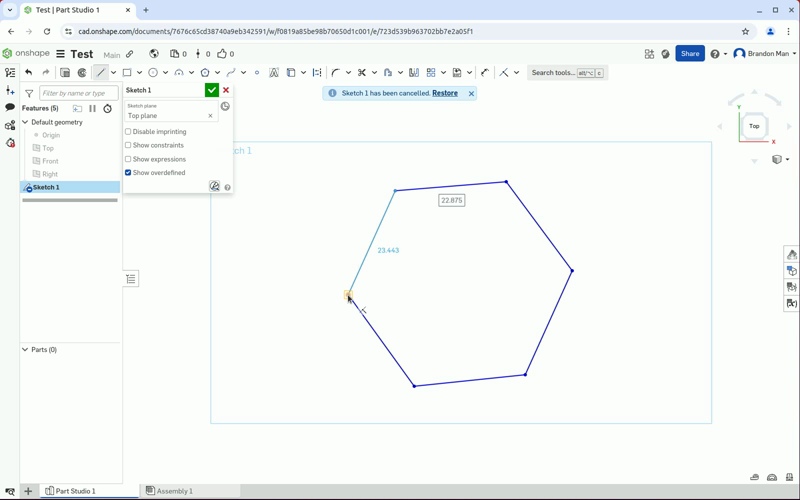
mouse_move(395, 291)
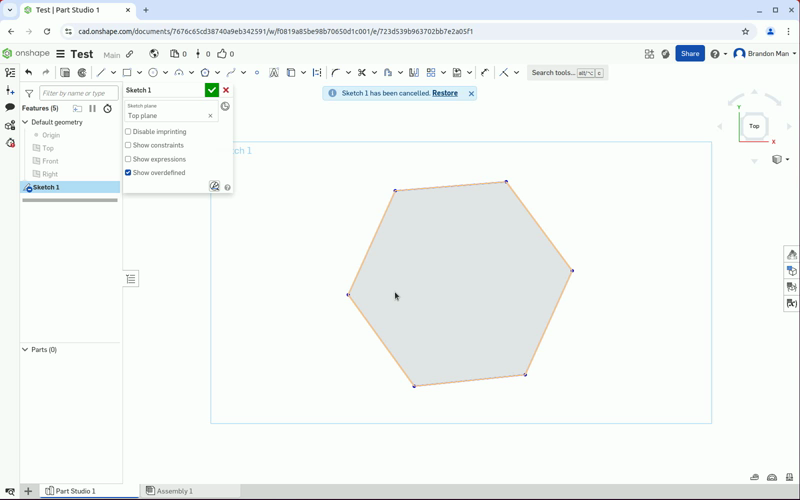
click(395, 291)
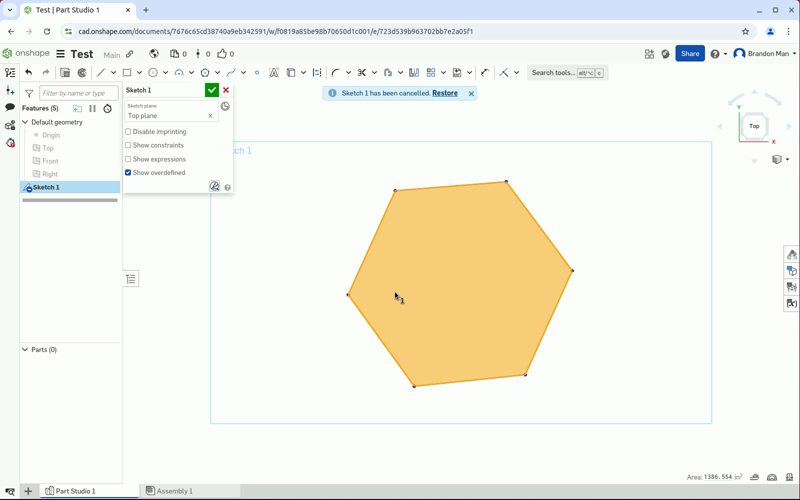
mouse_move(73, 352)
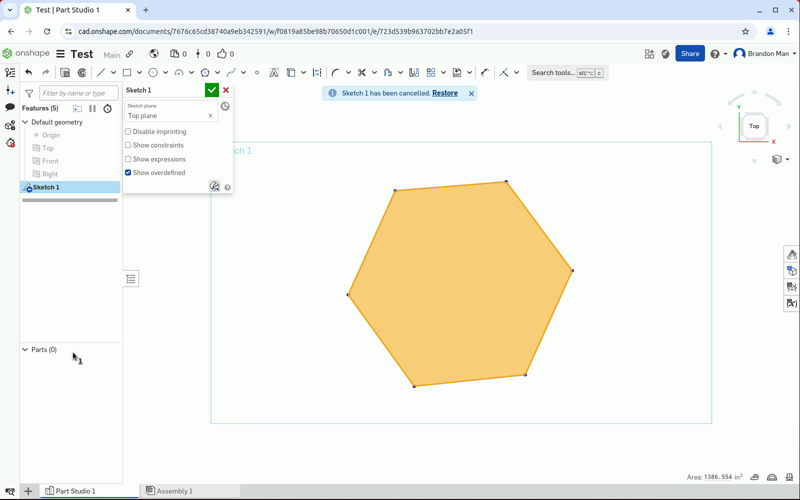
key(shift+y)
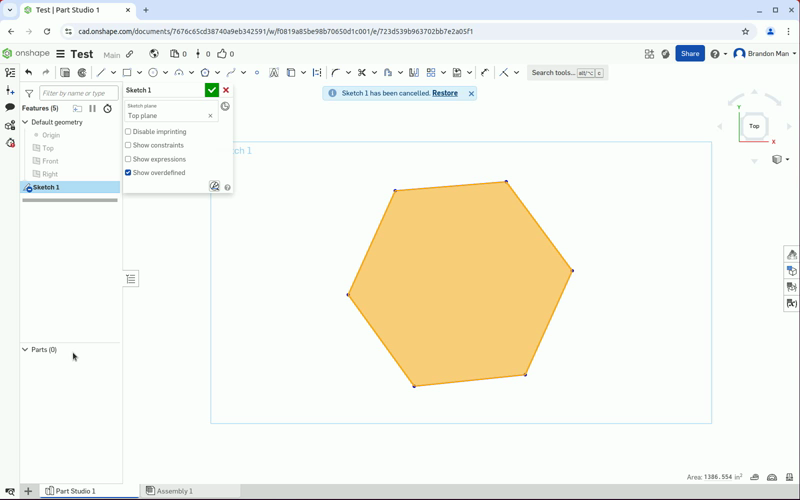
key(shift+e)
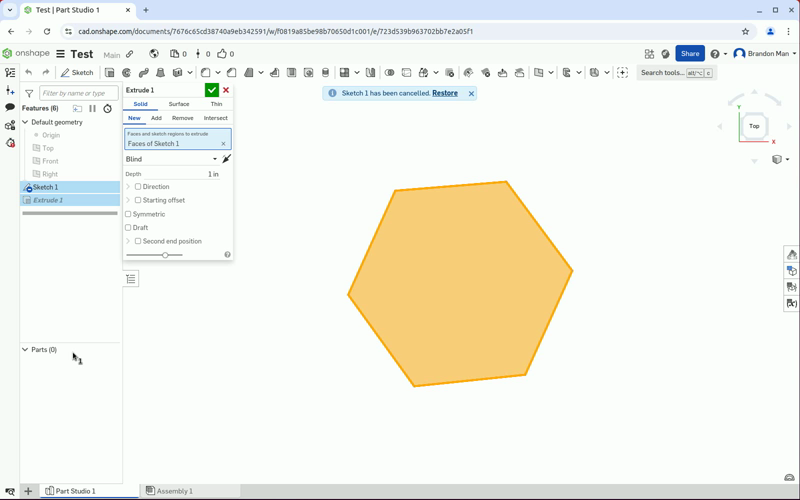
mouse_move(143, 106)
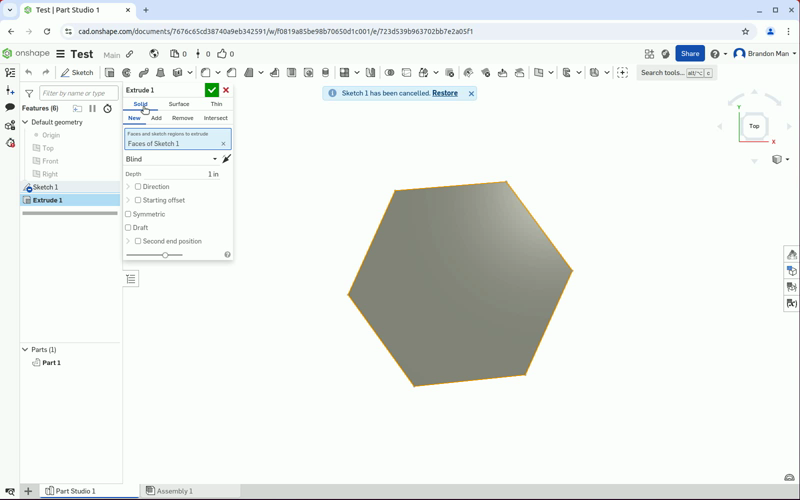
click(143, 106)
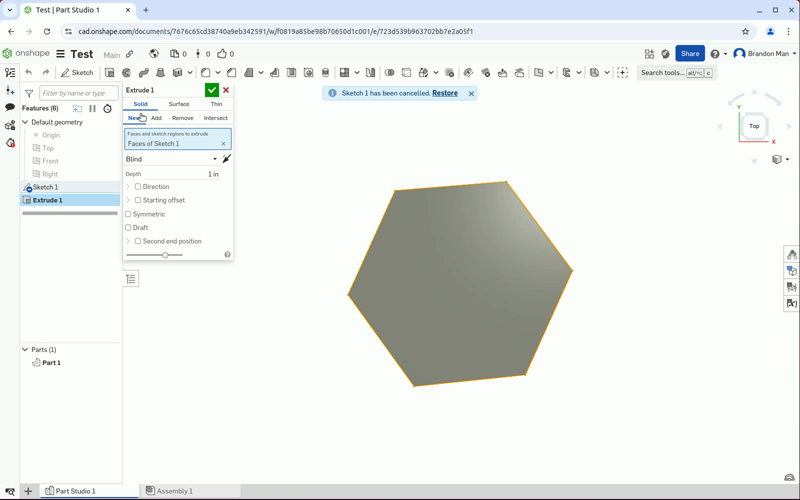
mouse_move(137, 120)
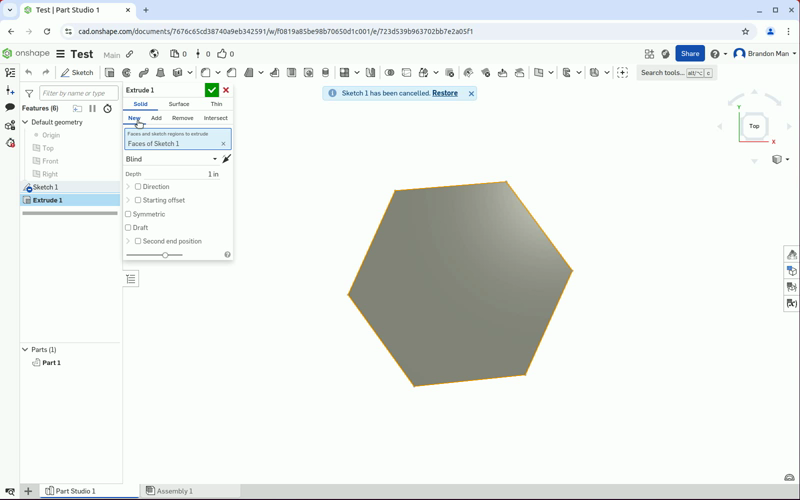
click(137, 120)
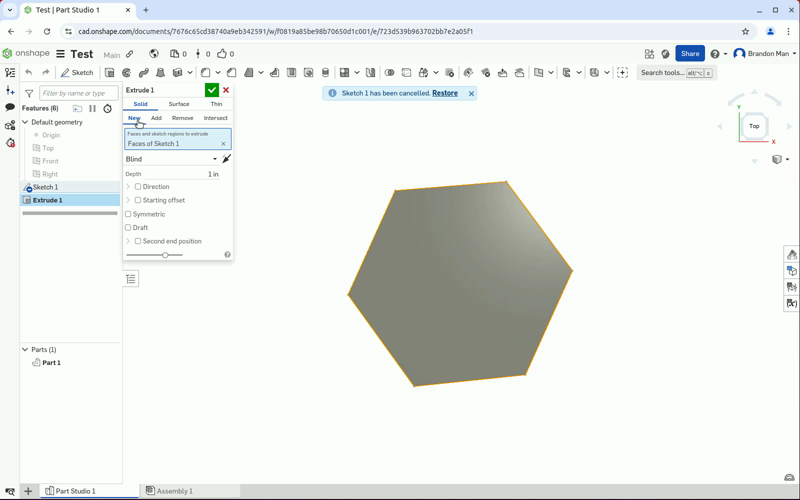
key(tab, 4)
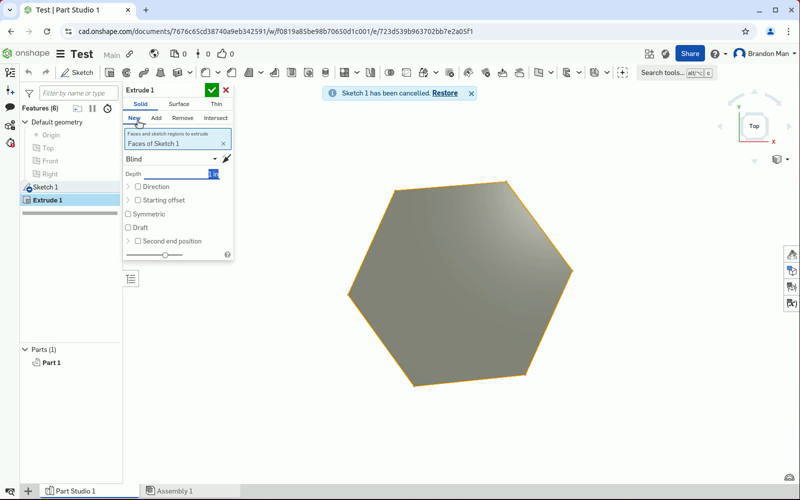
text(1.685)
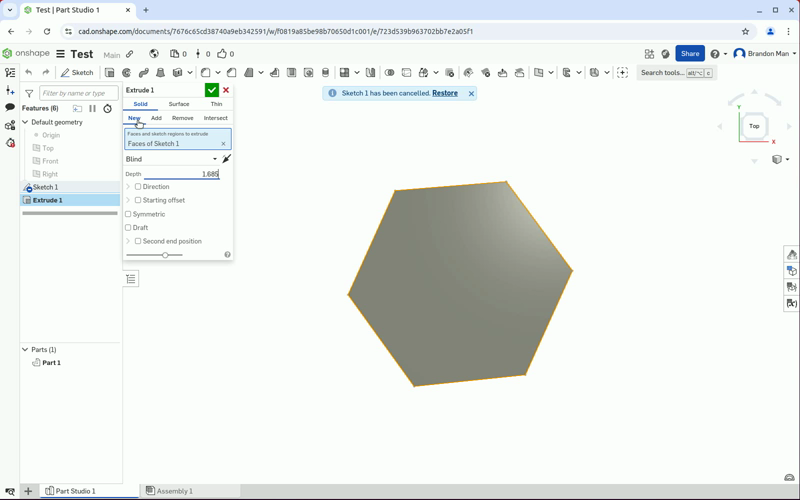
key(enter)
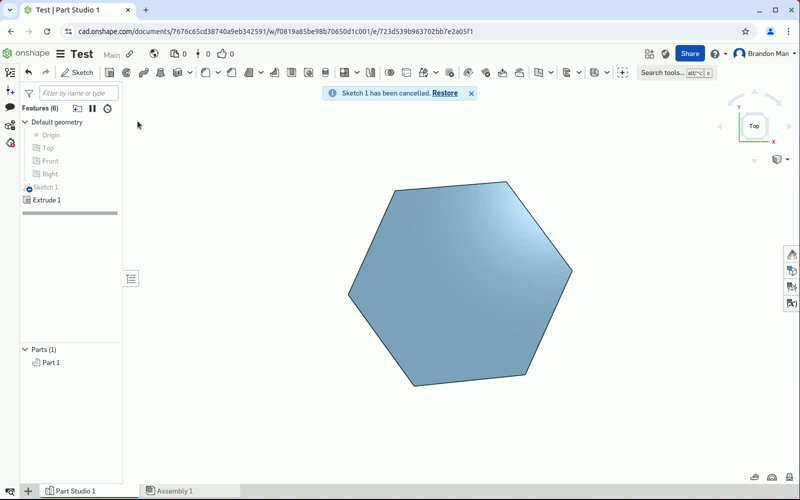
key(shift+h)
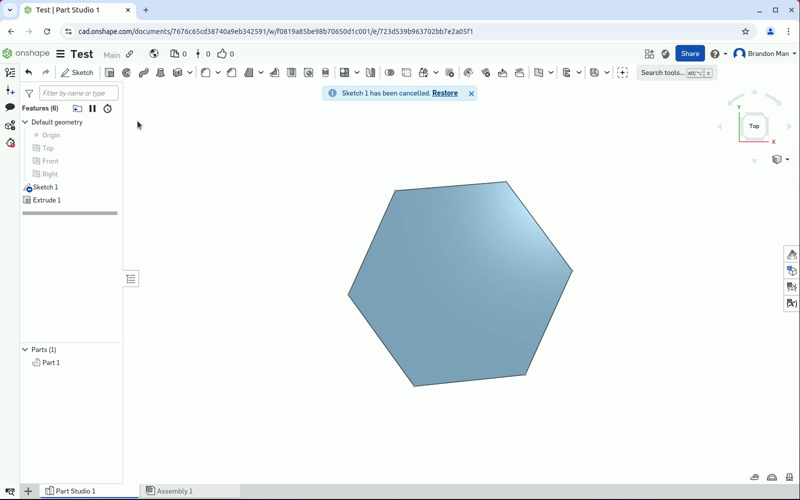
key(shift+h)
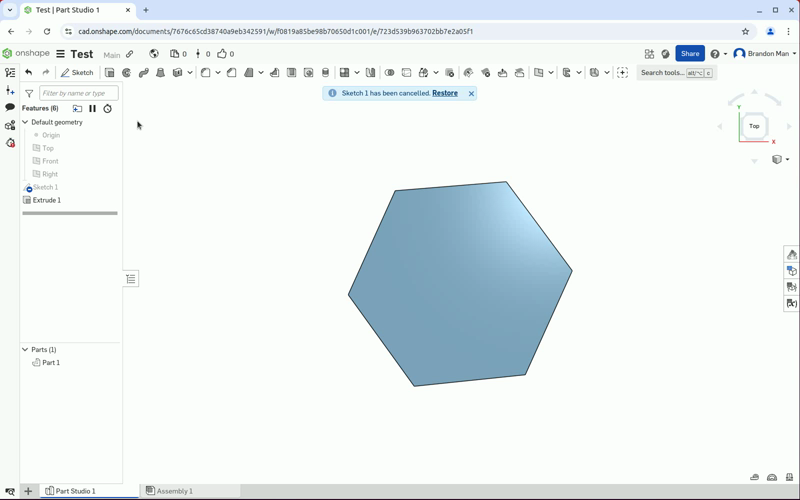
mouse_move(73, 189)
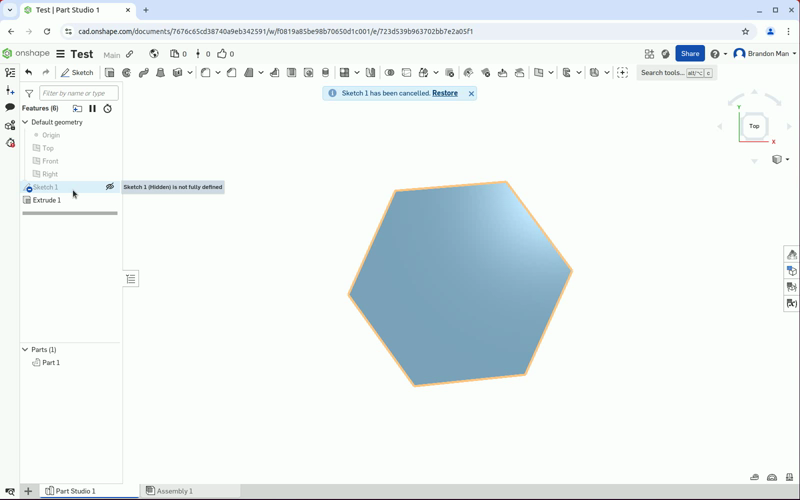
click(73, 189)
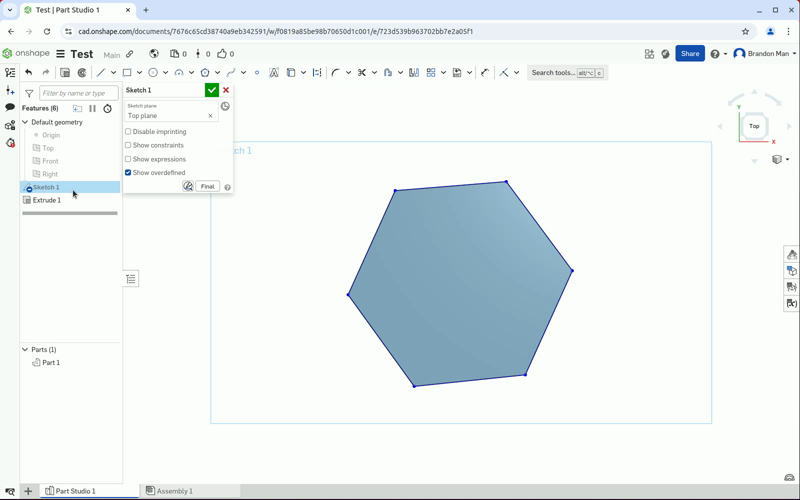
mouse_move(229, 92)
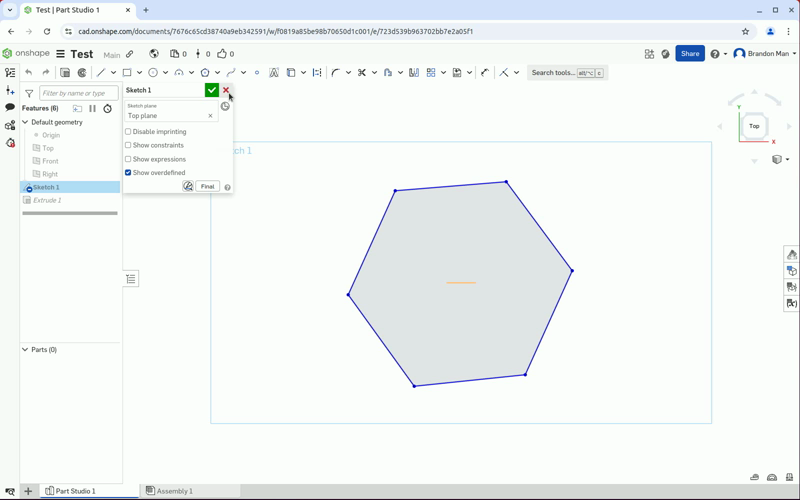
click(229, 92)
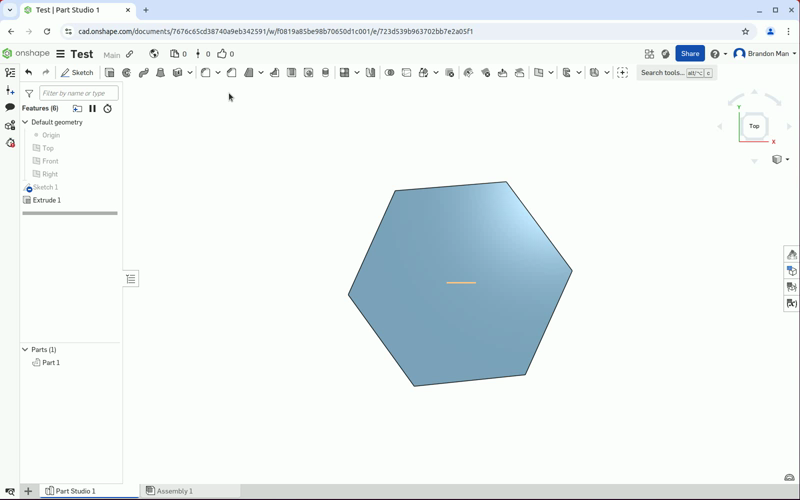
mouse_move(541, 75)
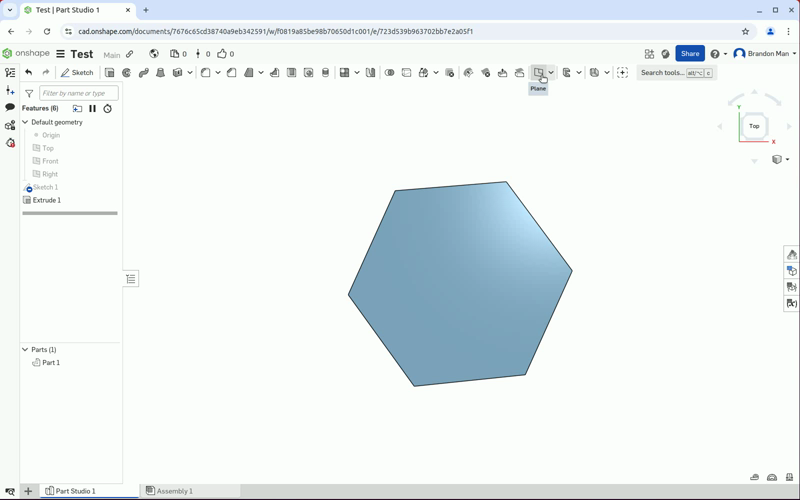
click(541, 75)
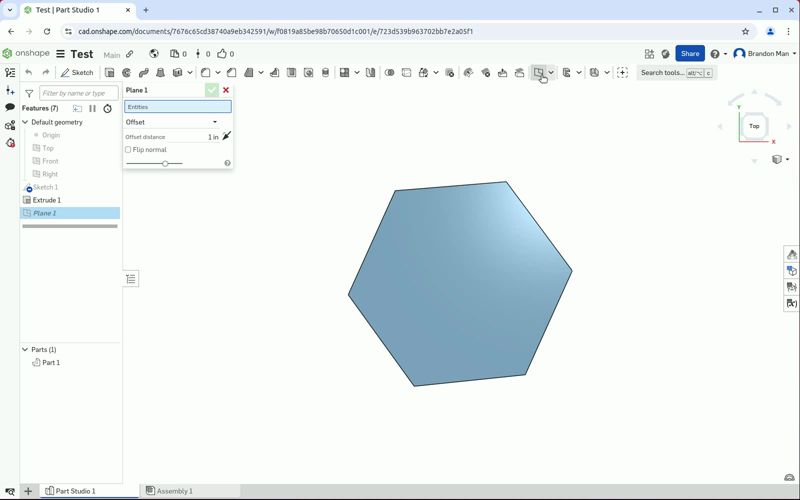
mouse_move(73, 150)
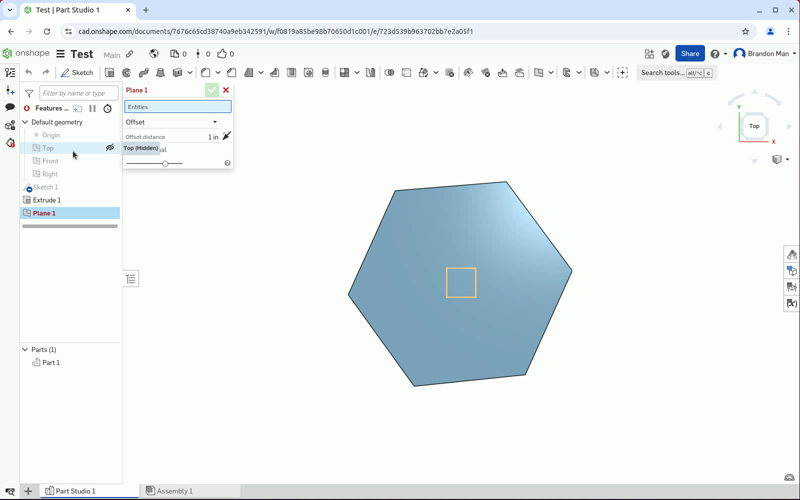
click(73, 150)
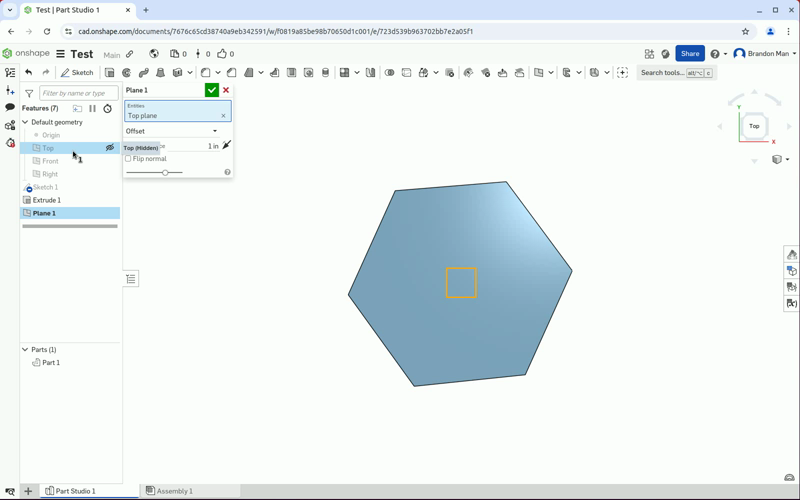
key(tab, 2)
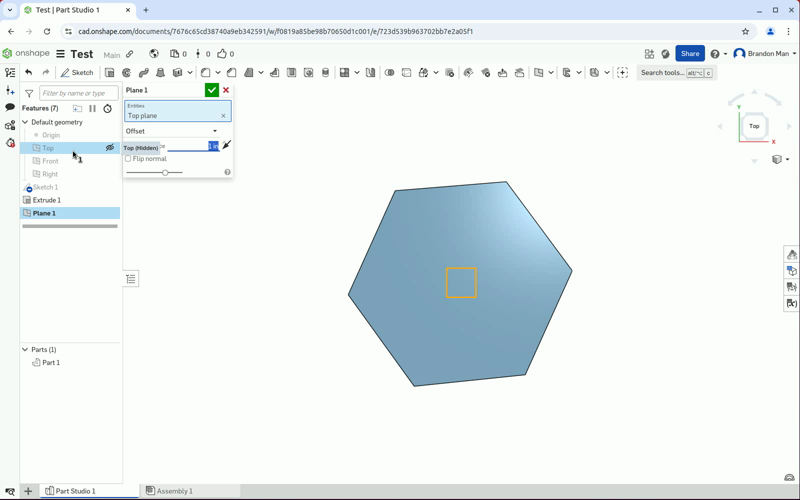
text(1.695)
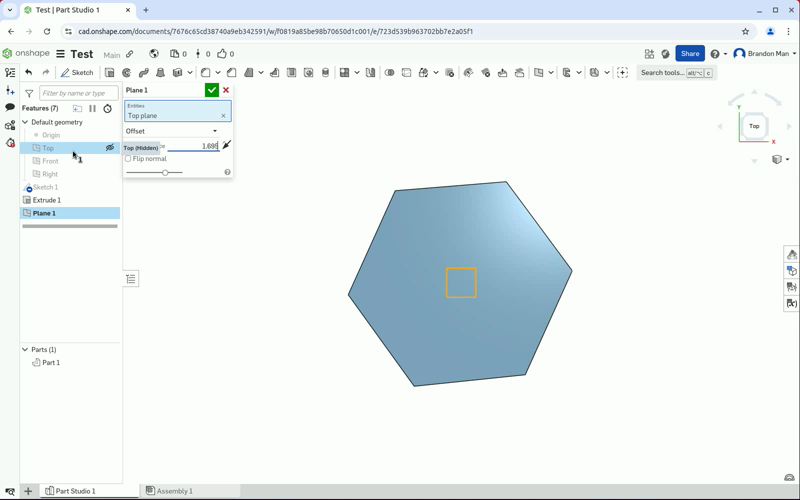
key(enter, 2)
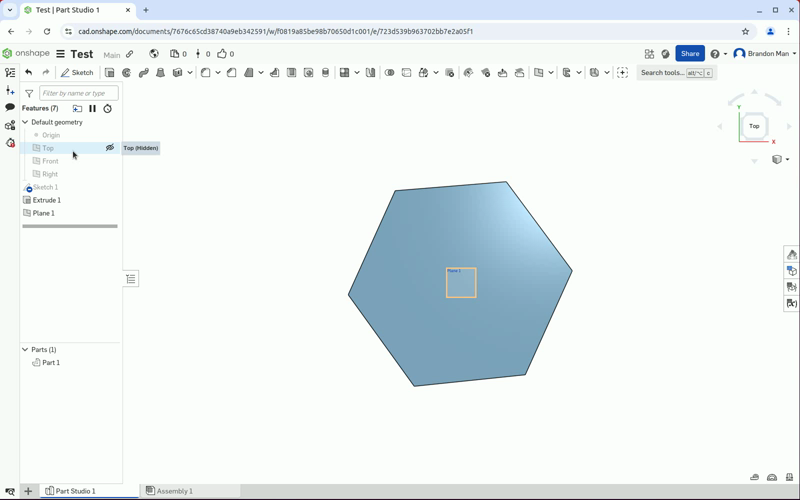
key(shift+s)
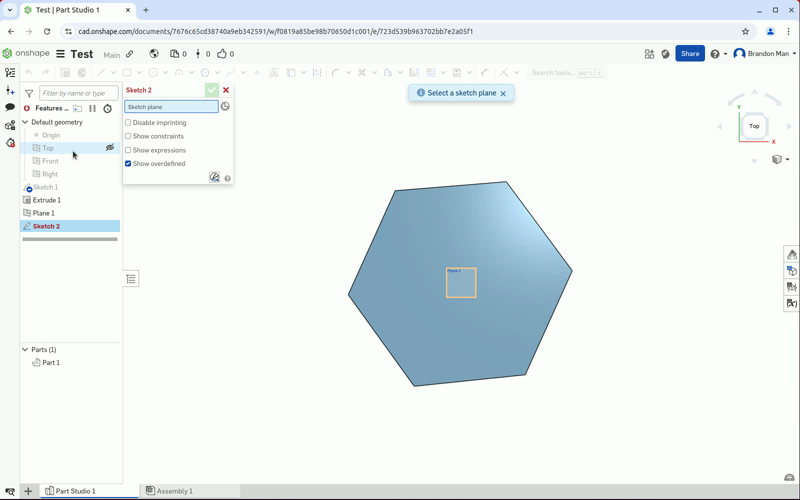
mouse_move(73, 215)
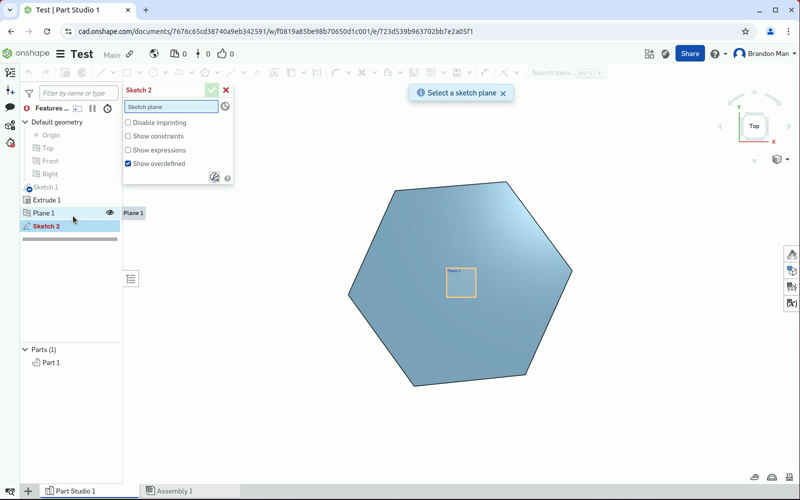
click(73, 215)
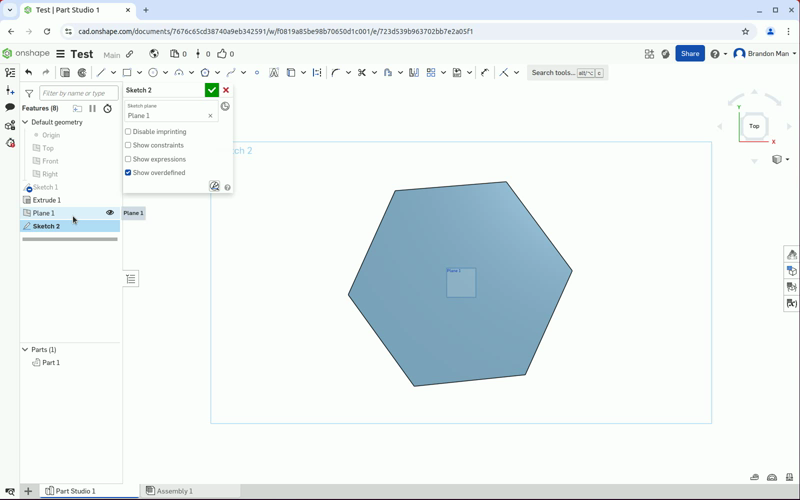
mouse_move(73, 352)
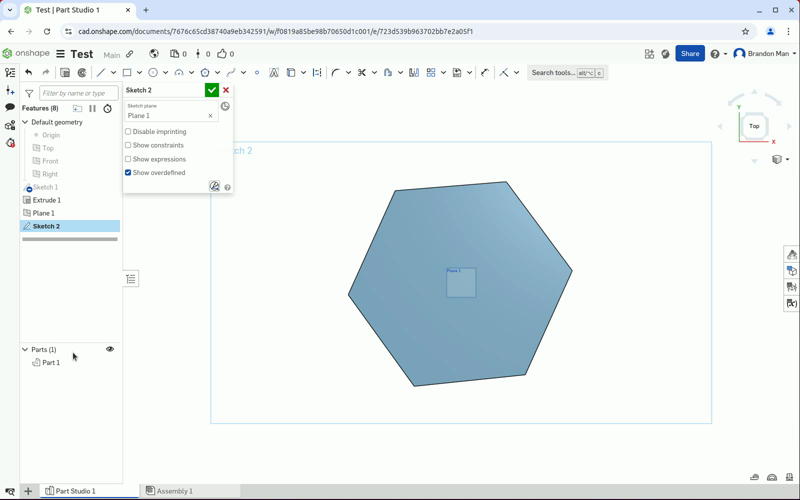
key(y)
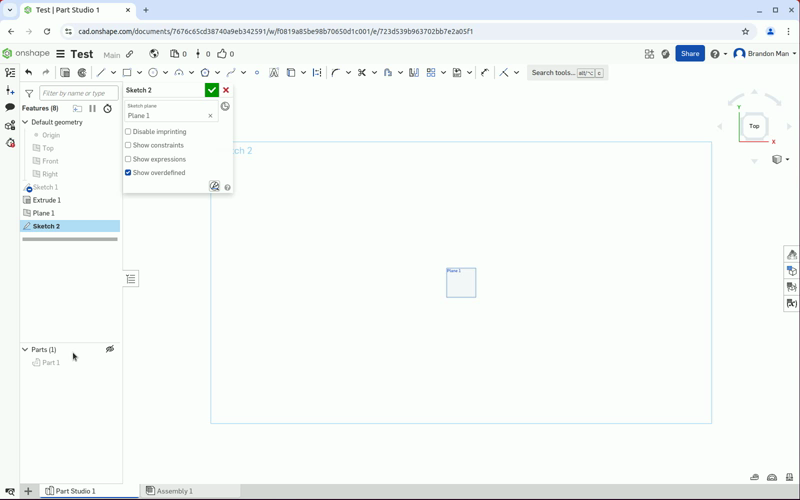
key(c)
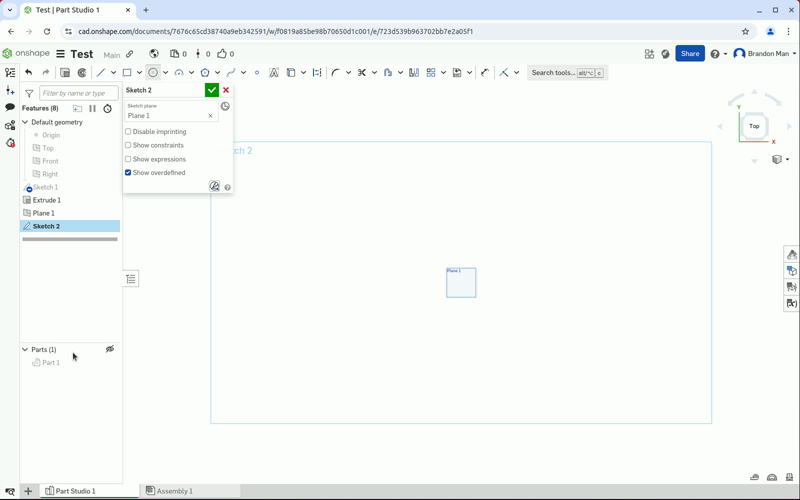
key_down(shift)
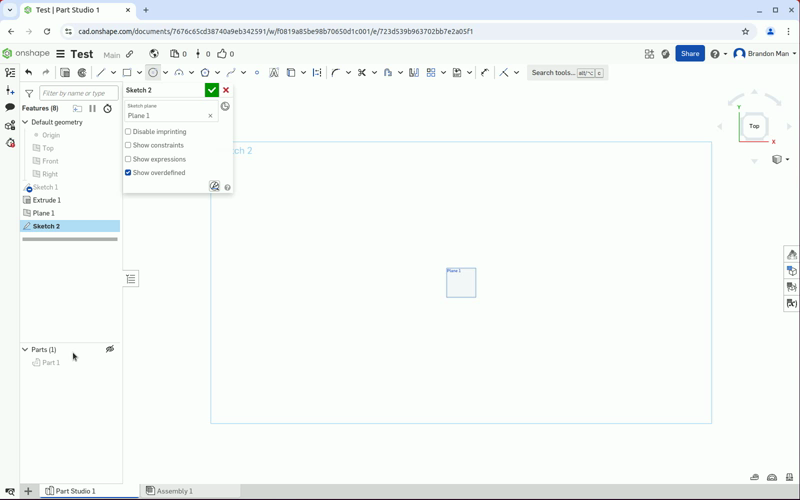
mouse_move(460, 282)
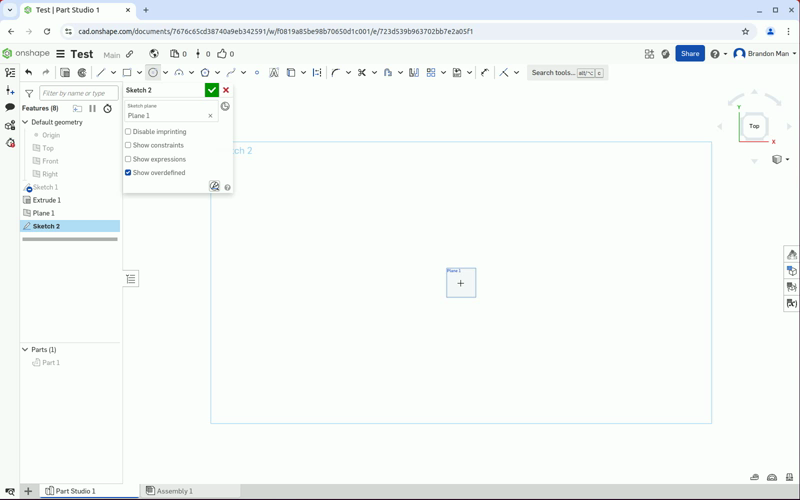
click(460, 282)
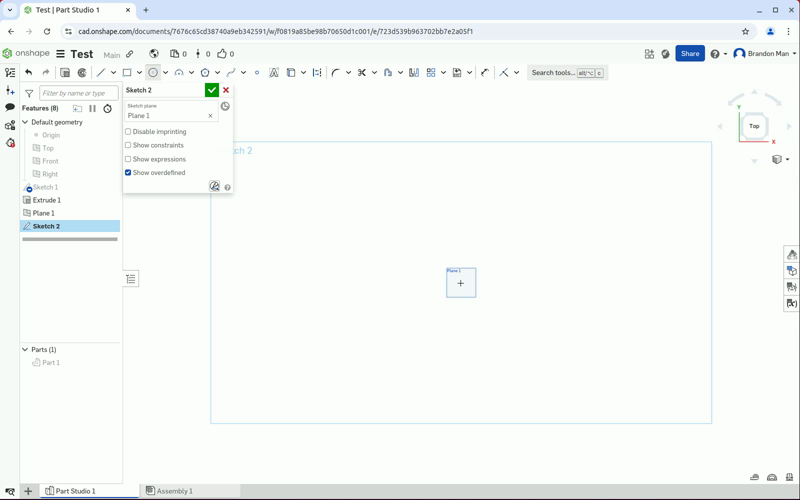
key_up(shift)
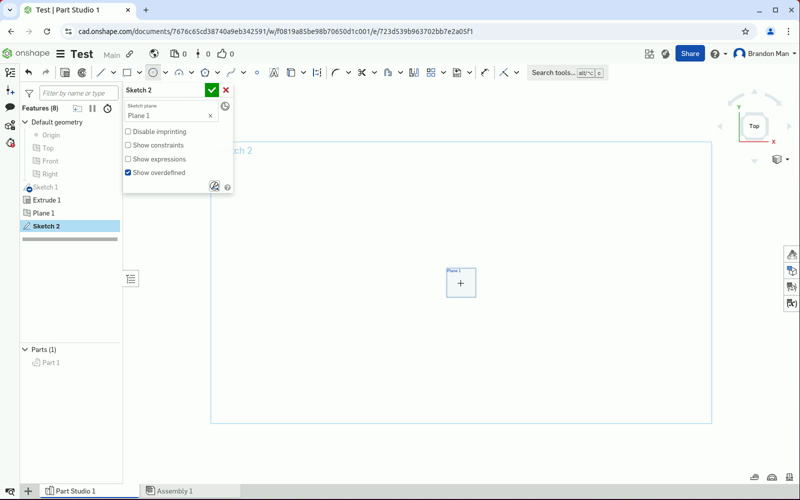
mouse_move(526, 282)
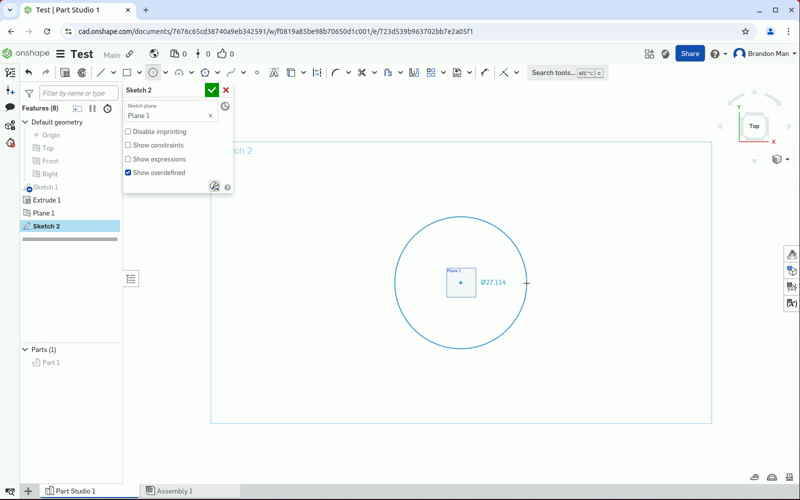
click(526, 282)
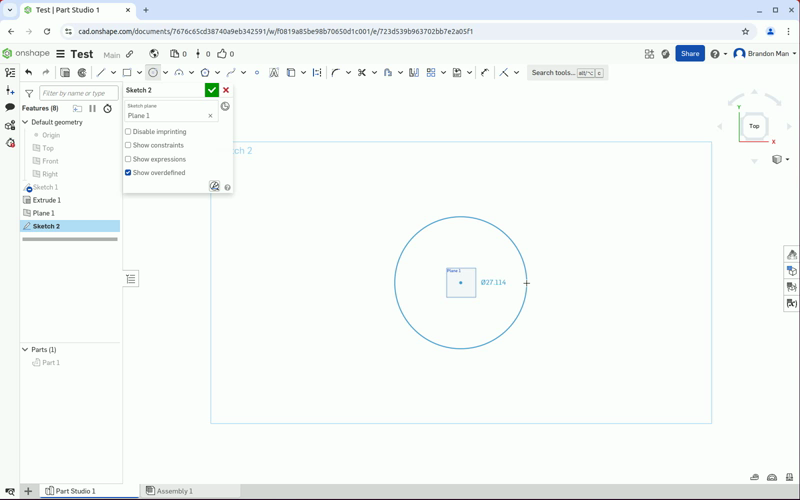
key(esc)
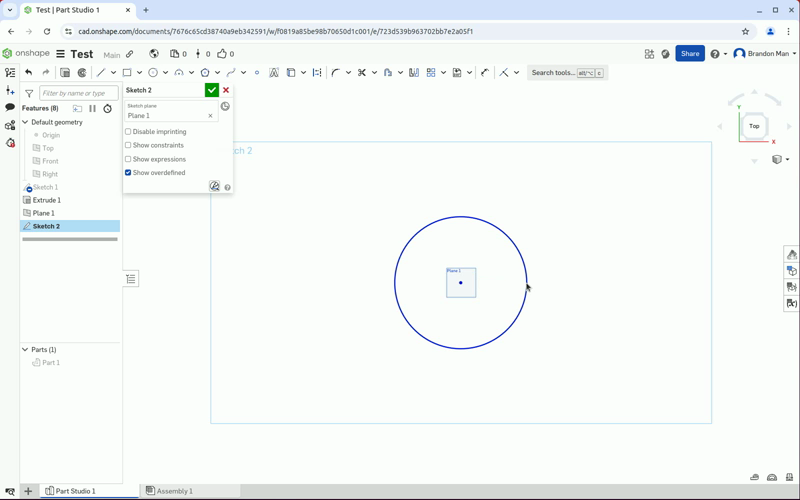
mouse_move(460, 333)
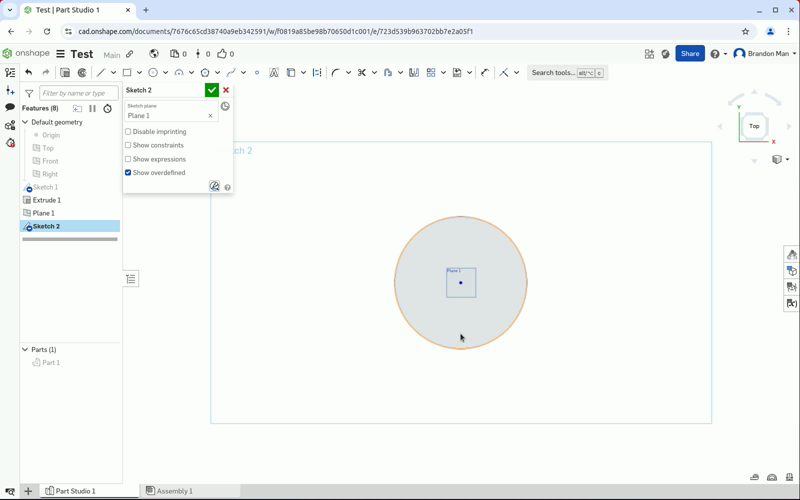
click(460, 333)
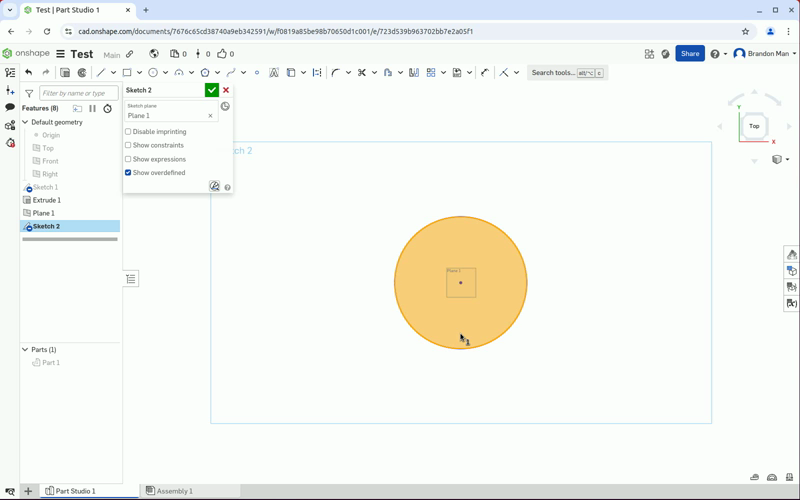
mouse_move(73, 352)
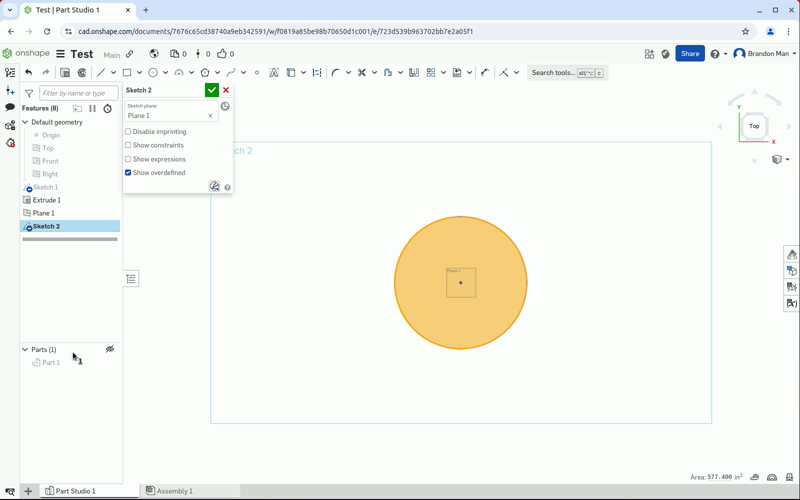
key(shift+y)
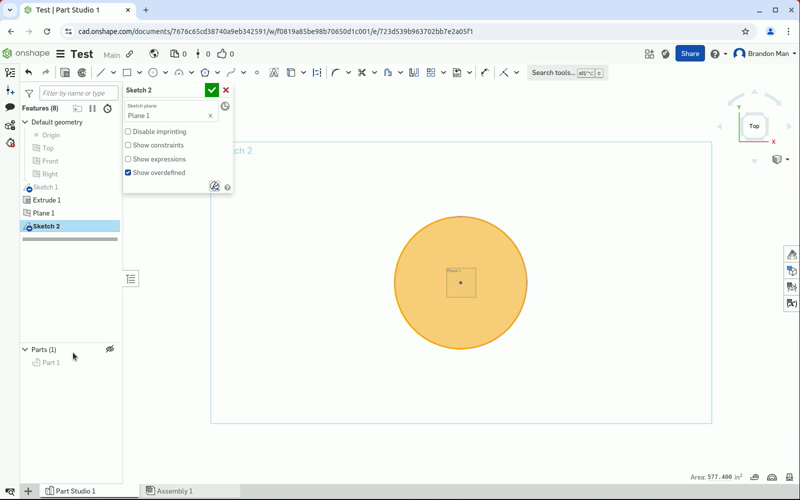
key(shift+e)
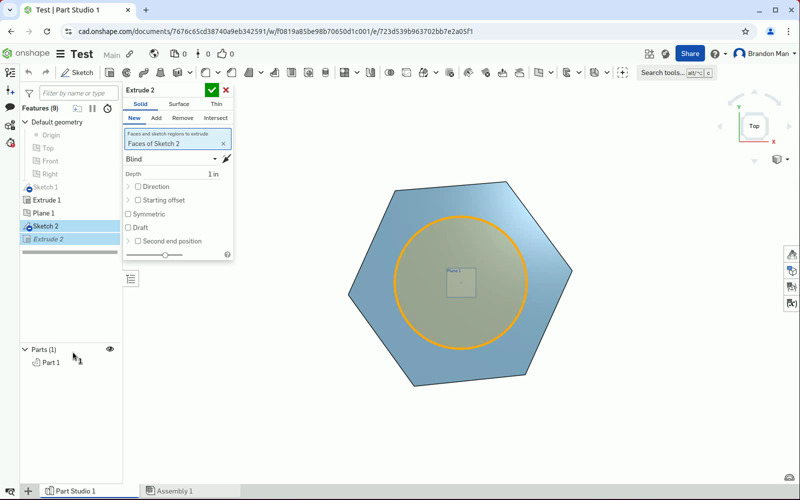
mouse_move(143, 106)
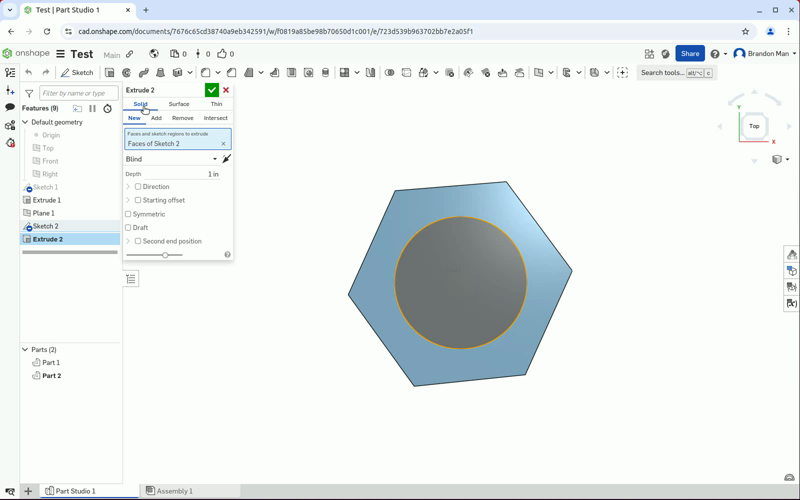
click(143, 106)
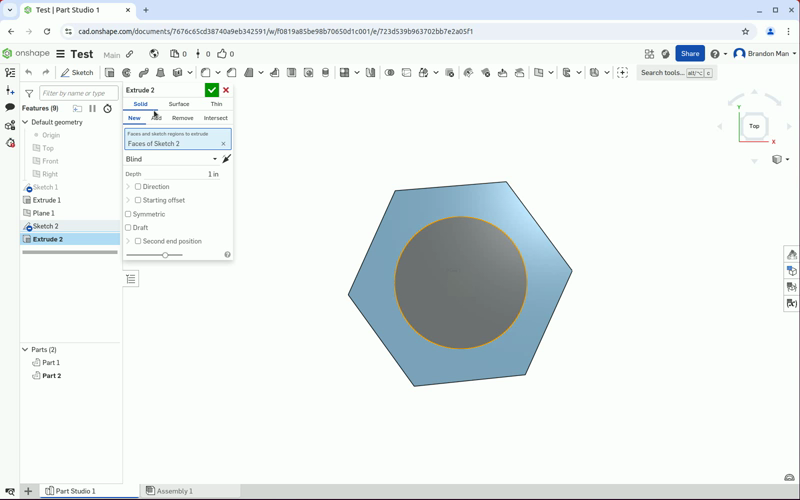
mouse_move(186, 120)
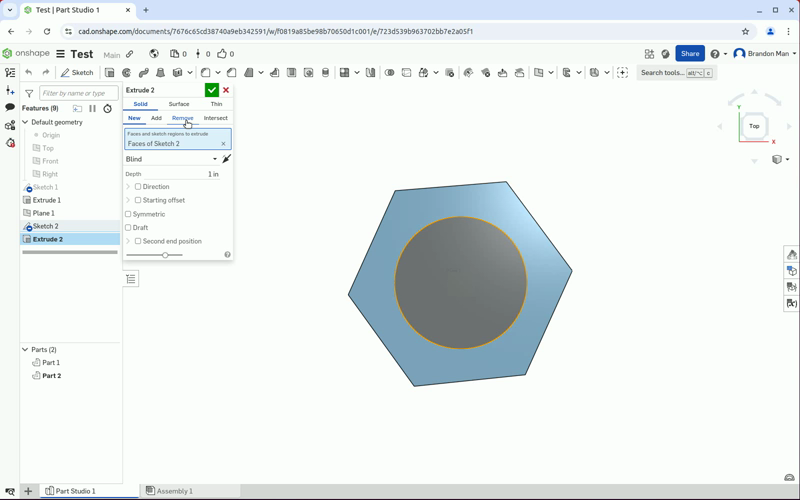
click(186, 120)
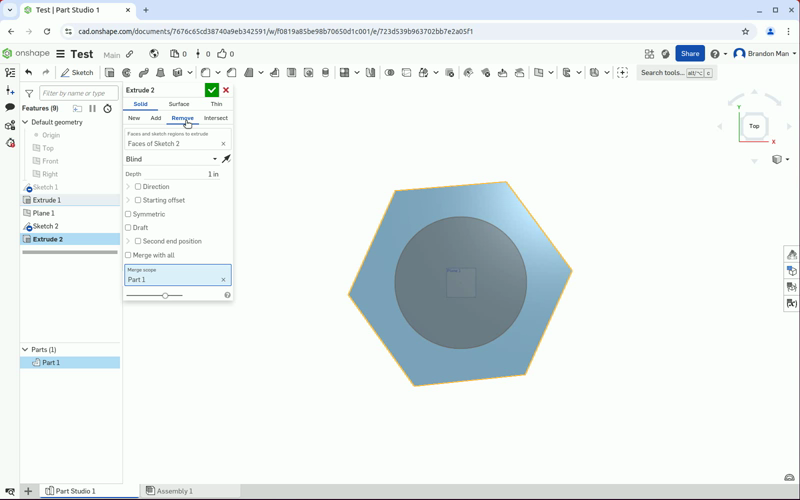
key(tab, 4)
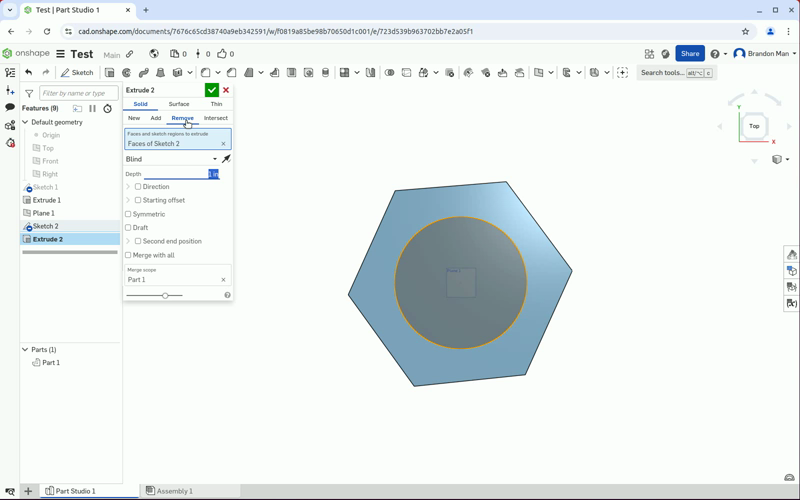
text(13.48)
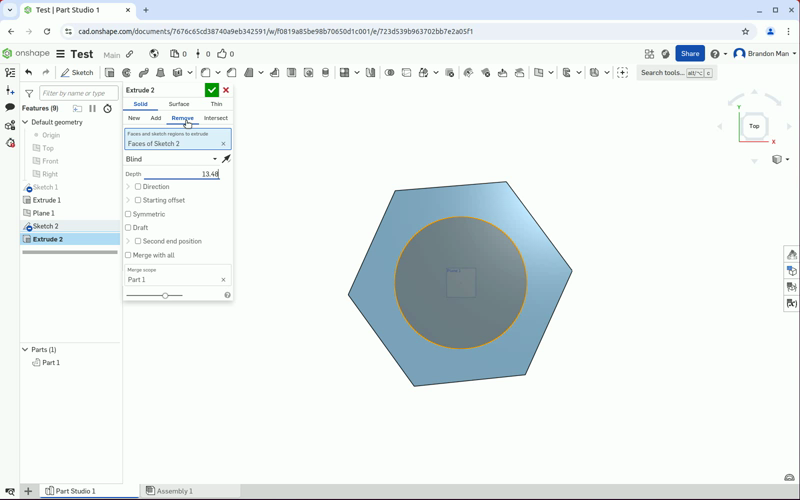
key(tab, 6)
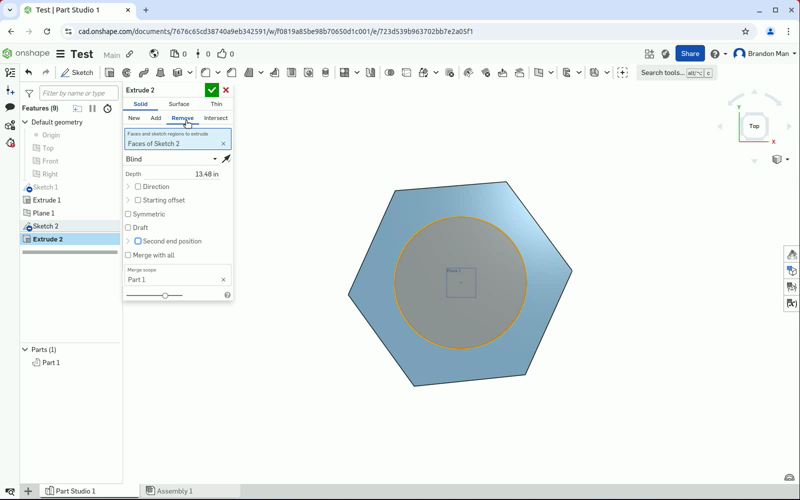
key(space)
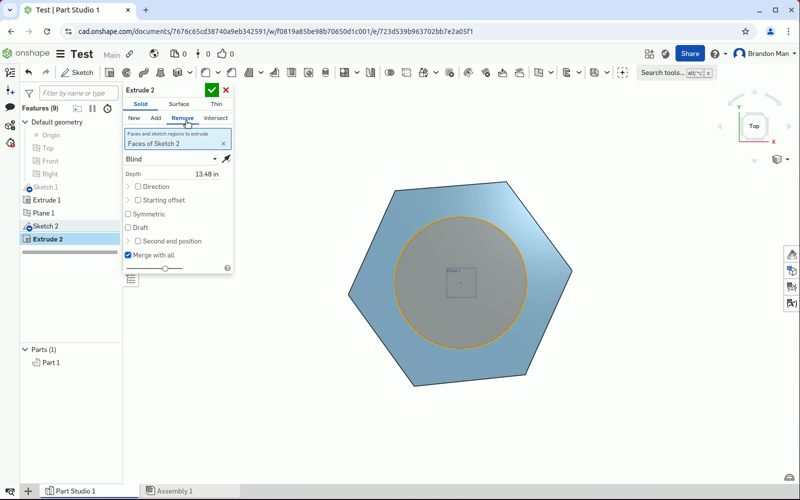
key(enter)
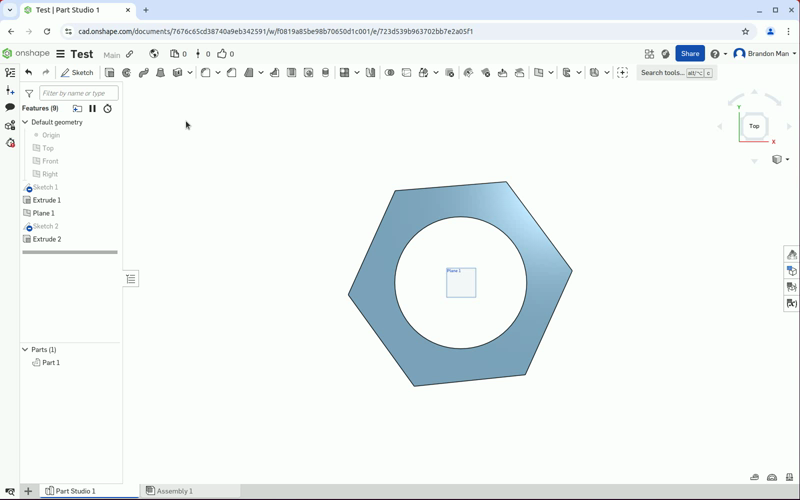
key(shift+h)
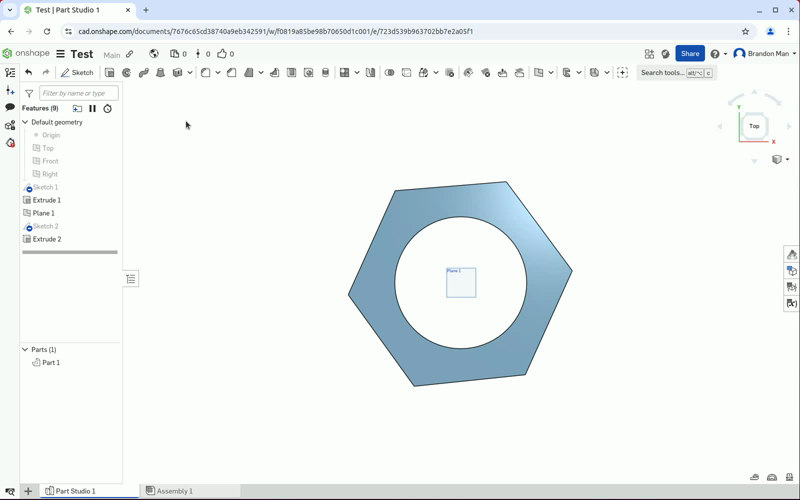
key(shift+h)
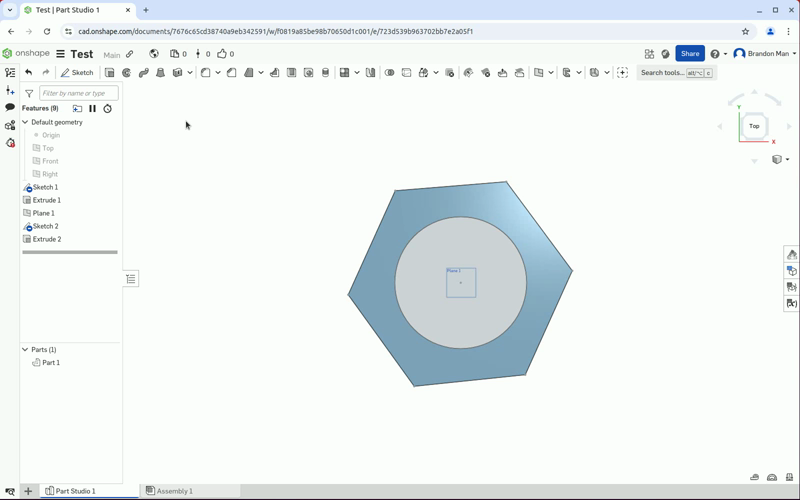
key(shift+7)
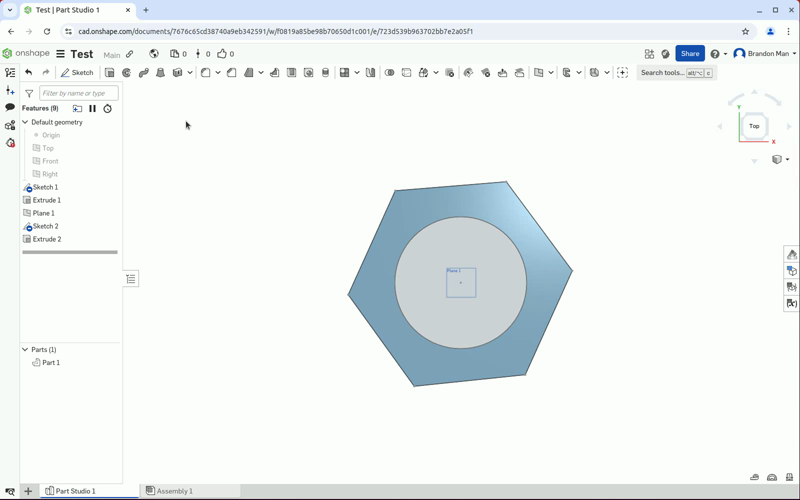
key(up, 3)
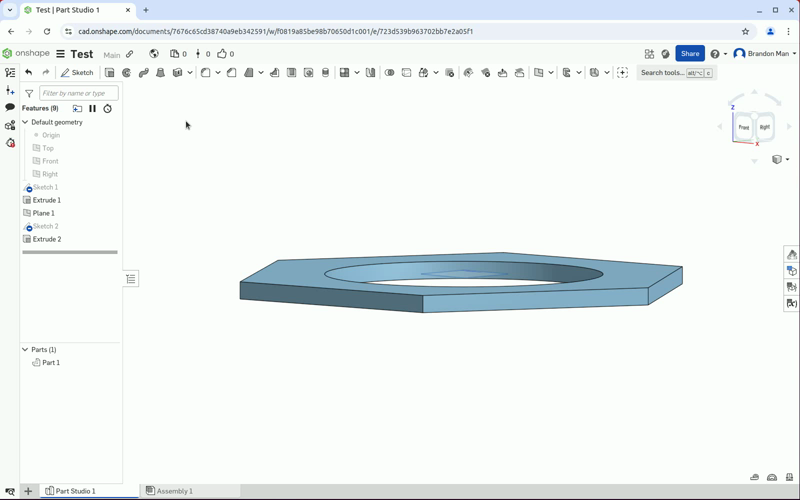
key(left, 3)
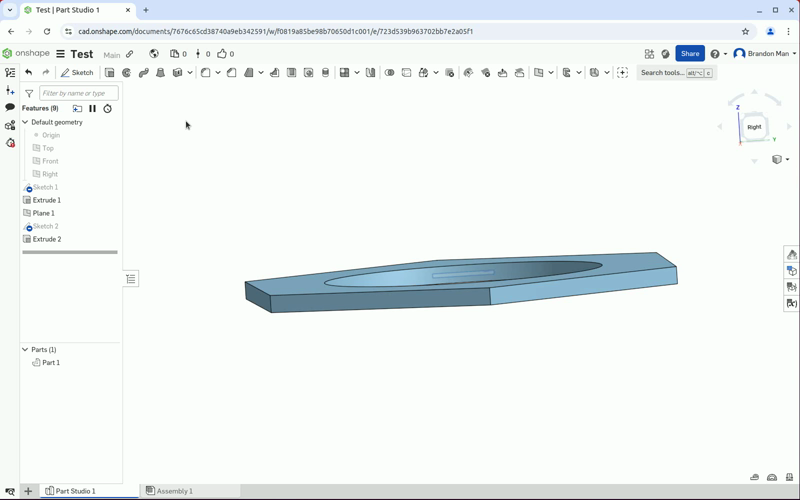
key(right, 3)
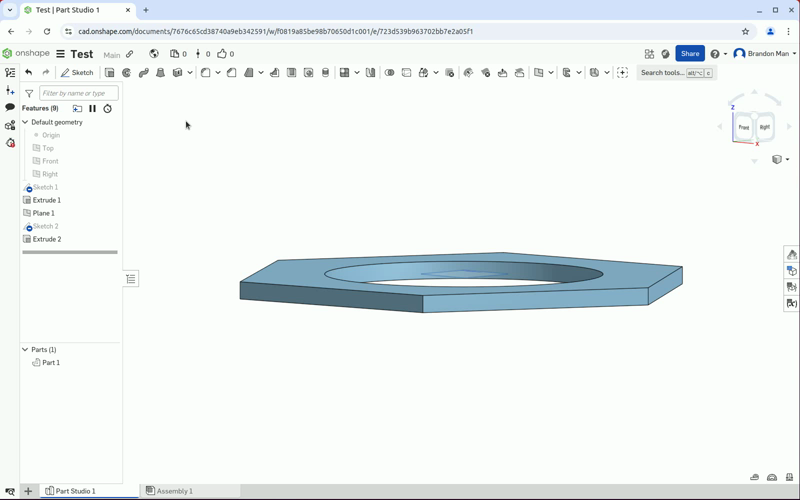
key(down, 3)
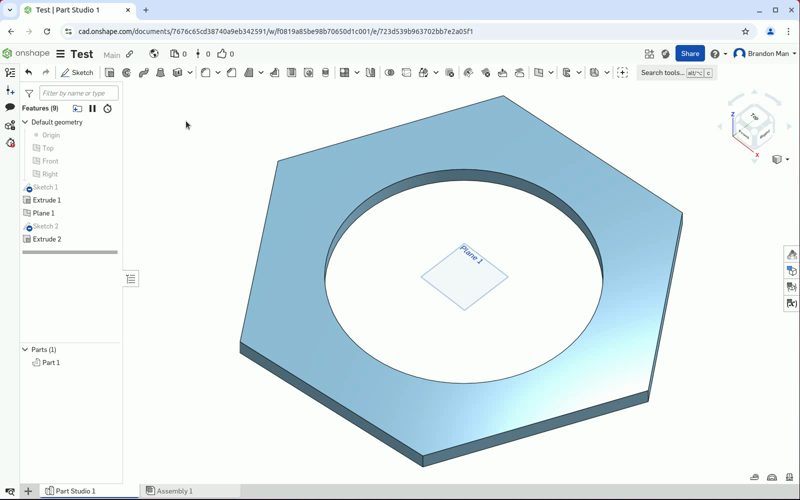
mouse_move(73, 189)
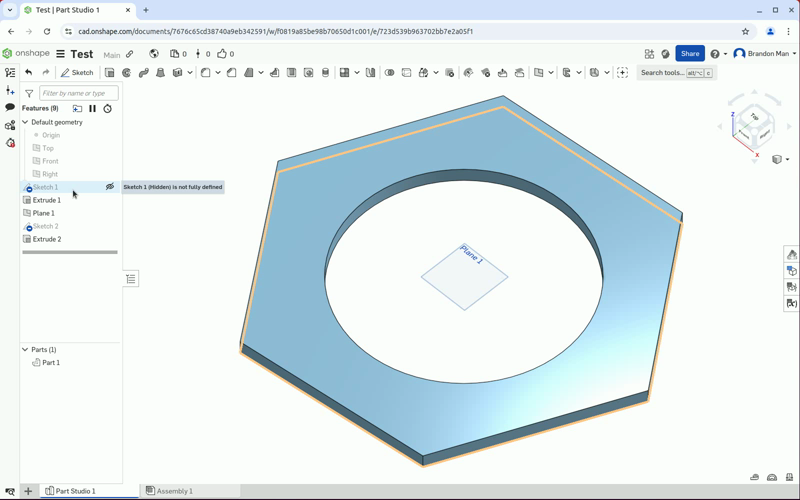
click(73, 189)